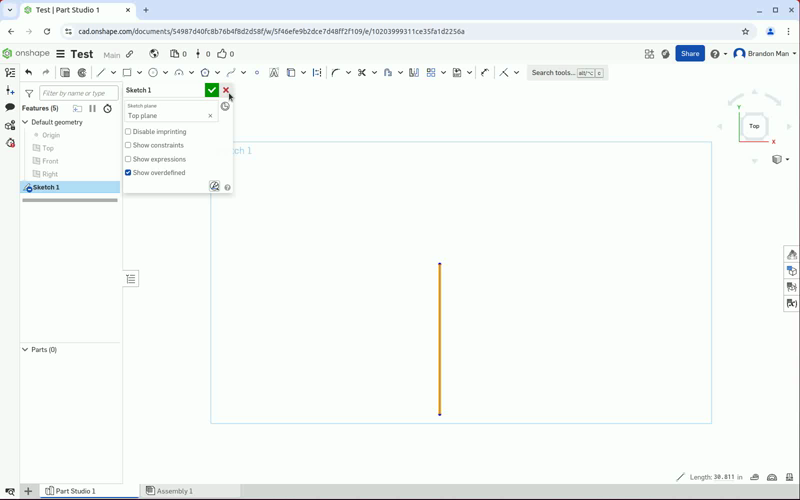
key(shift+h)
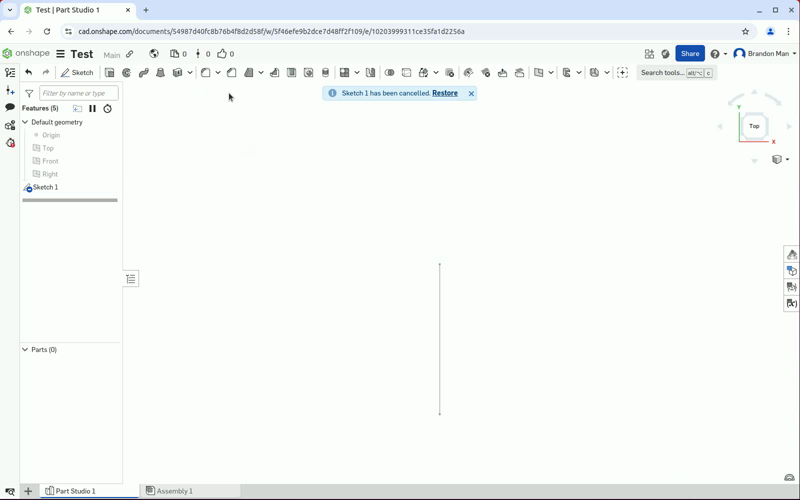
key(shift+s)
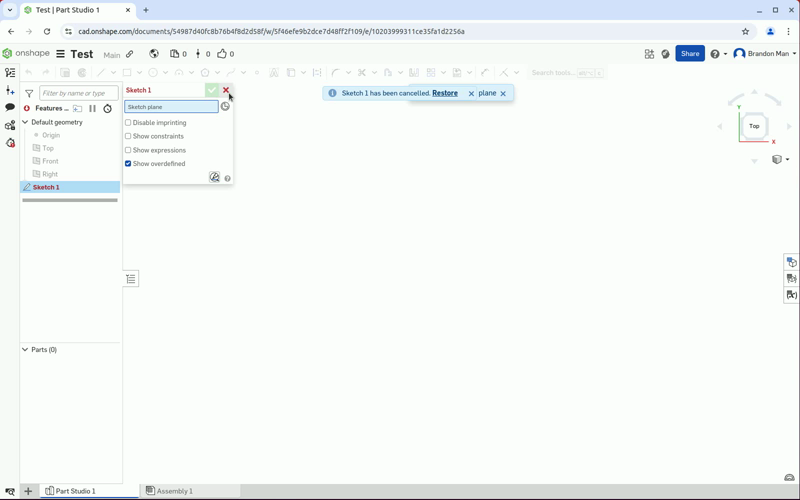
mouse_move(73, 150)
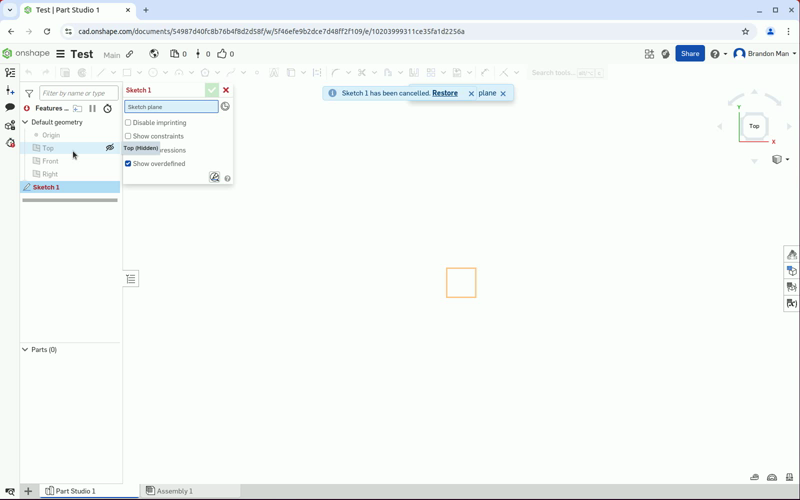
click(73, 150)
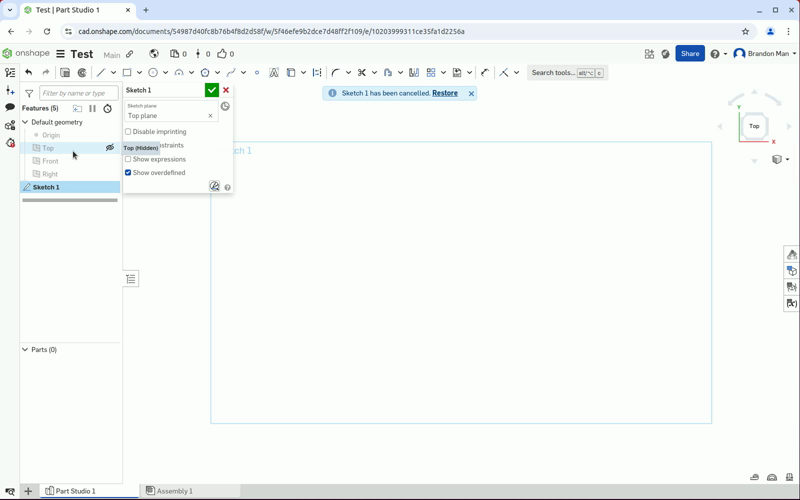
mouse_move(73, 352)
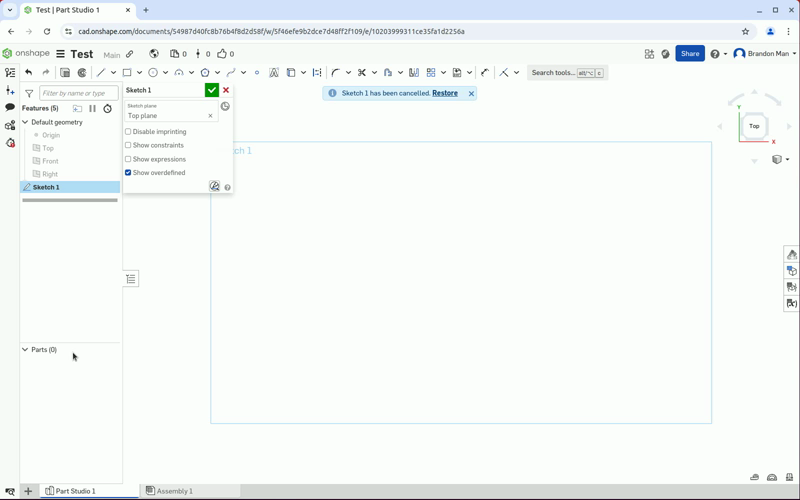
key(y)
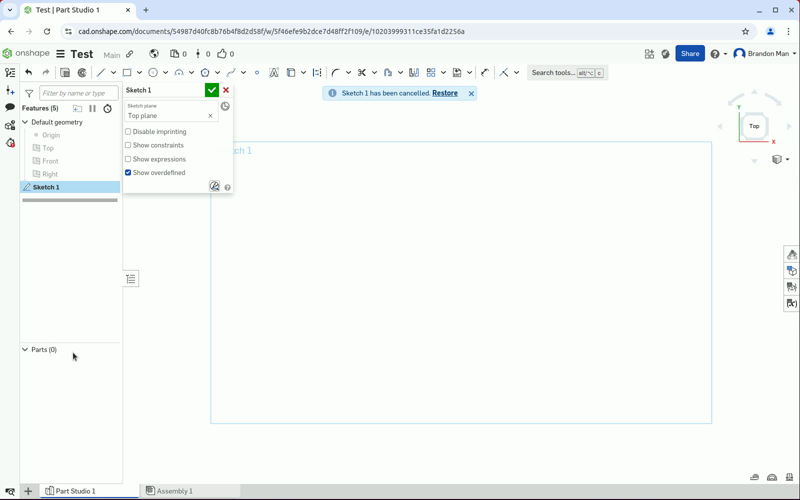
key(c)
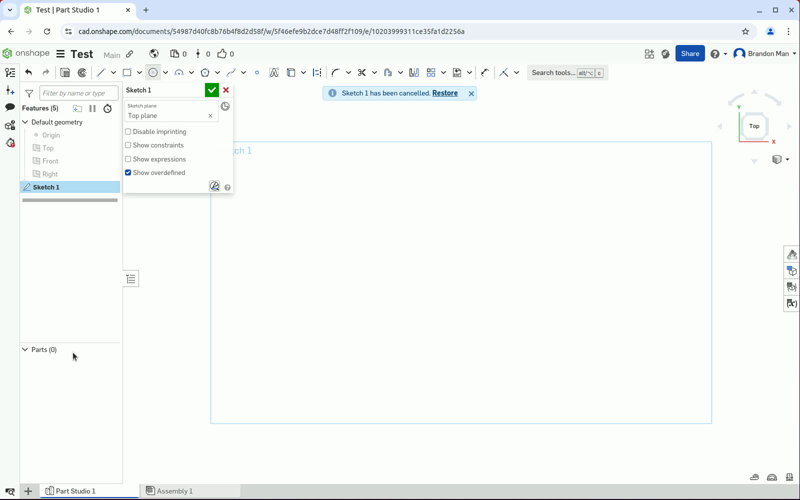
key_down(shift)
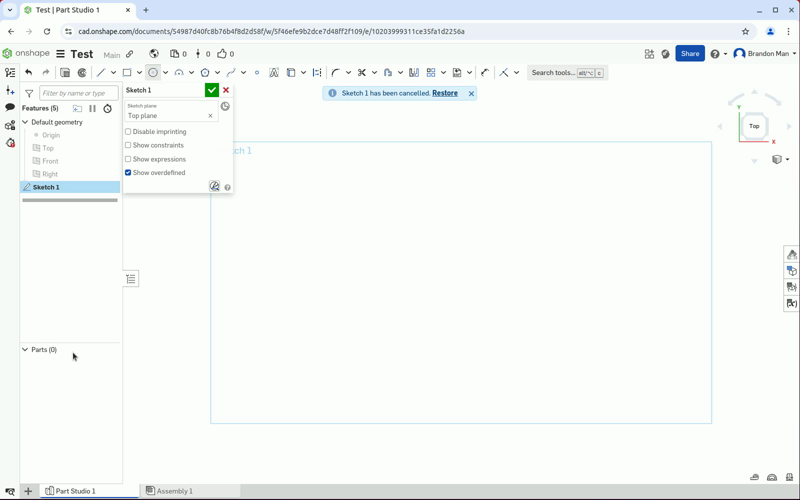
mouse_move(461, 282)
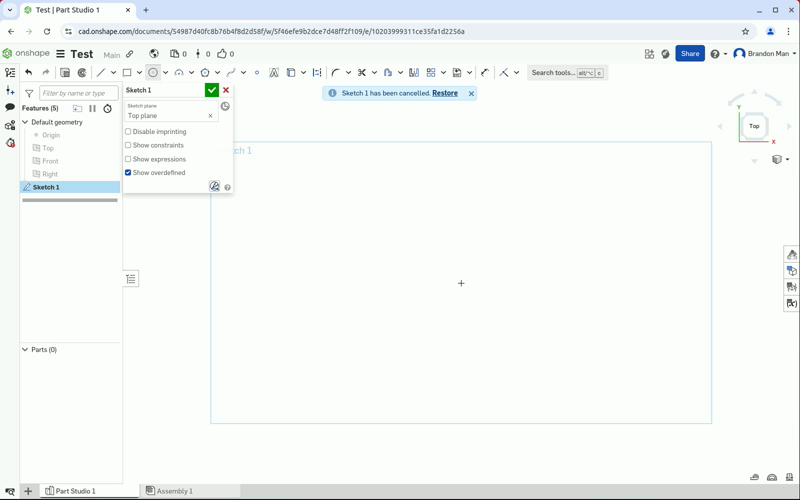
click(461, 282)
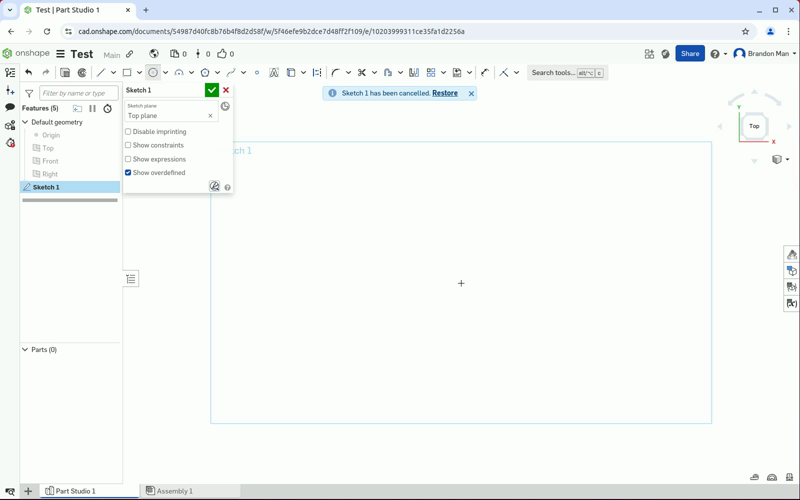
key_up(shift)
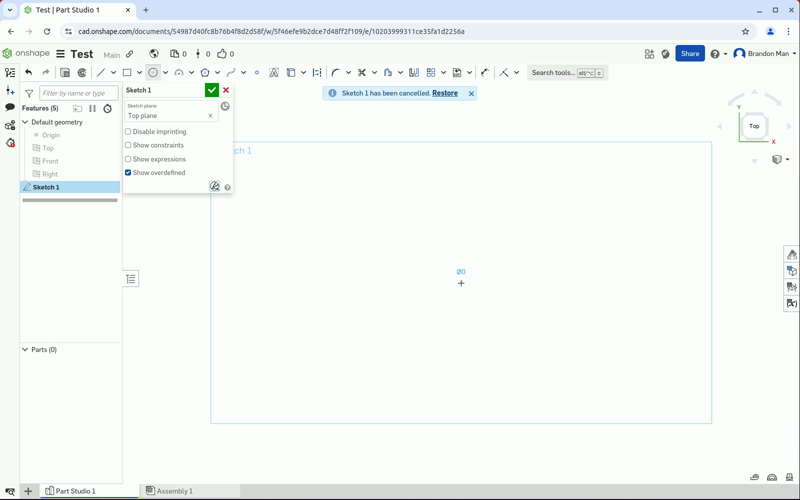
mouse_move(560, 282)
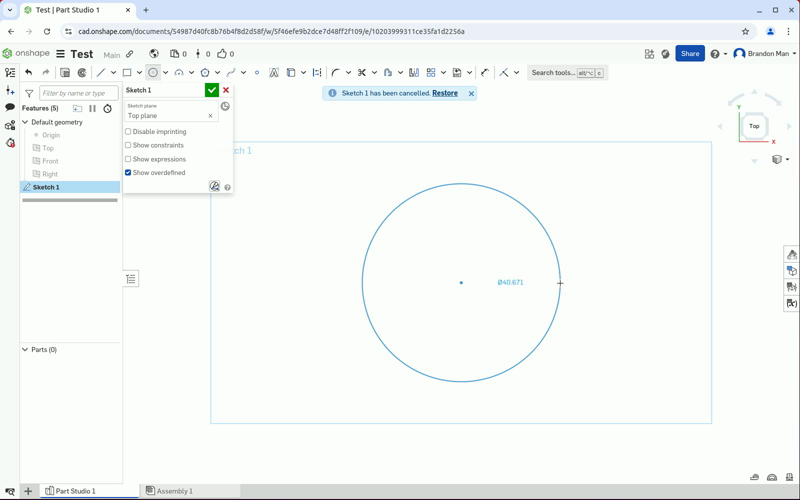
click(560, 282)
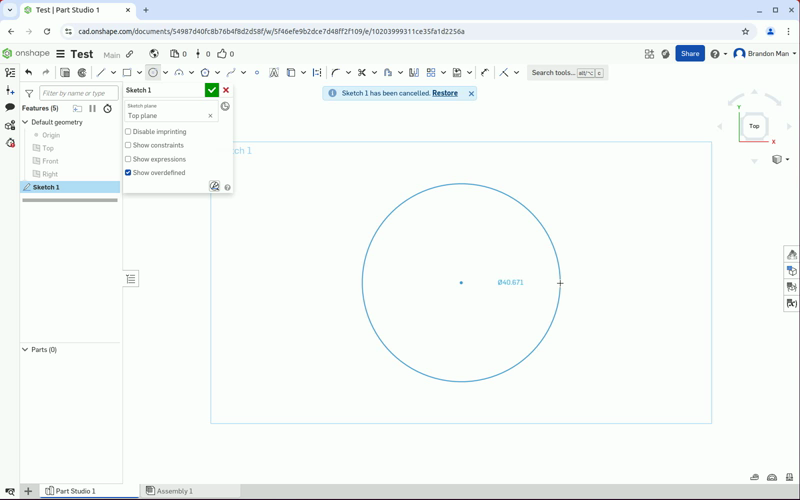
key(esc)
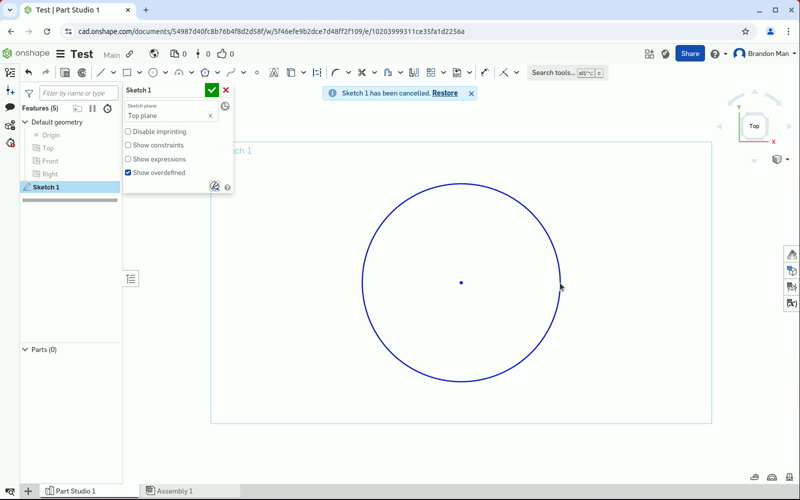
mouse_move(510, 307)
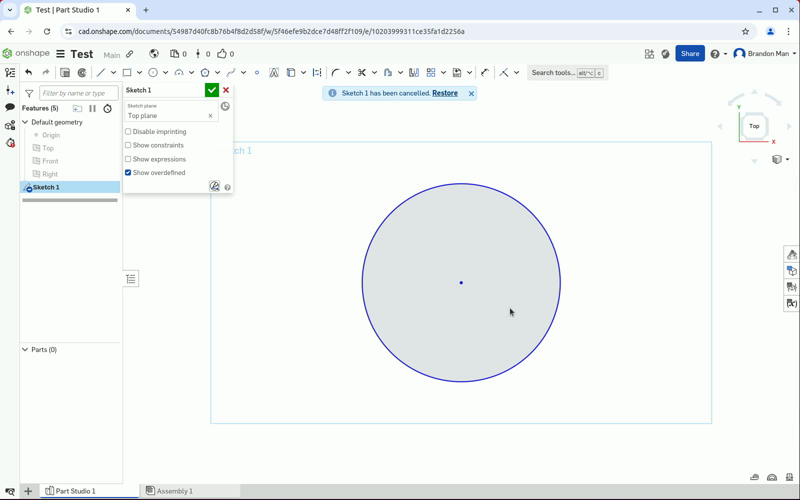
click(510, 307)
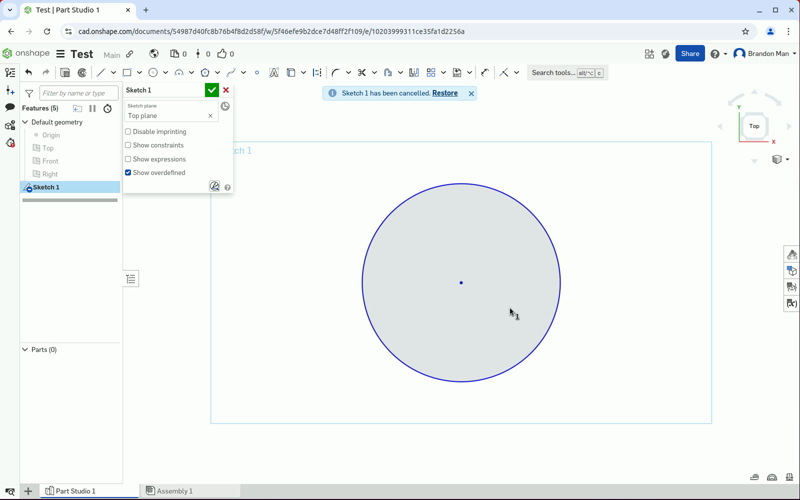
mouse_move(73, 352)
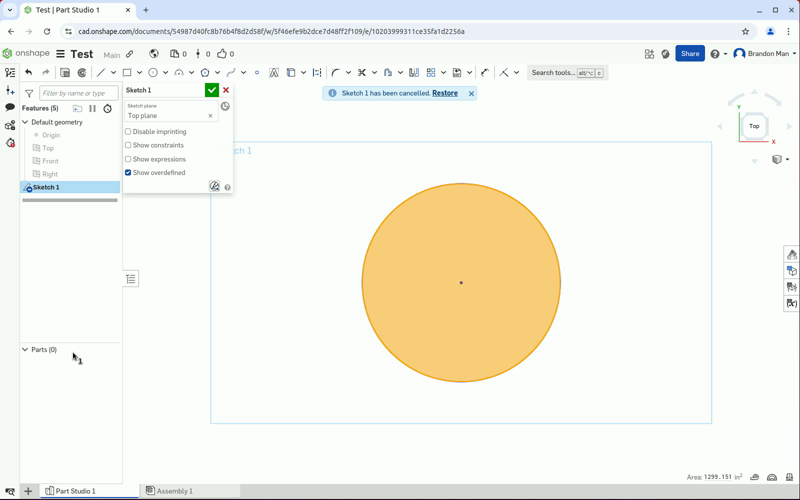
key(shift+y)
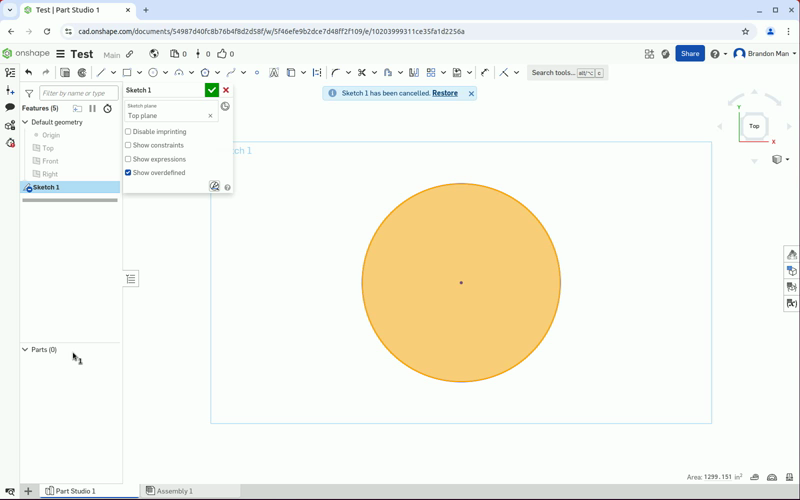
key(shift+e)
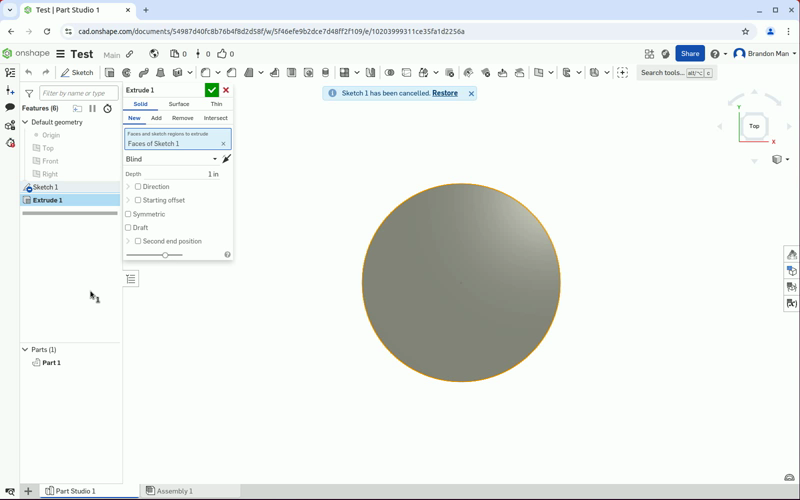
mouse_move(143, 106)
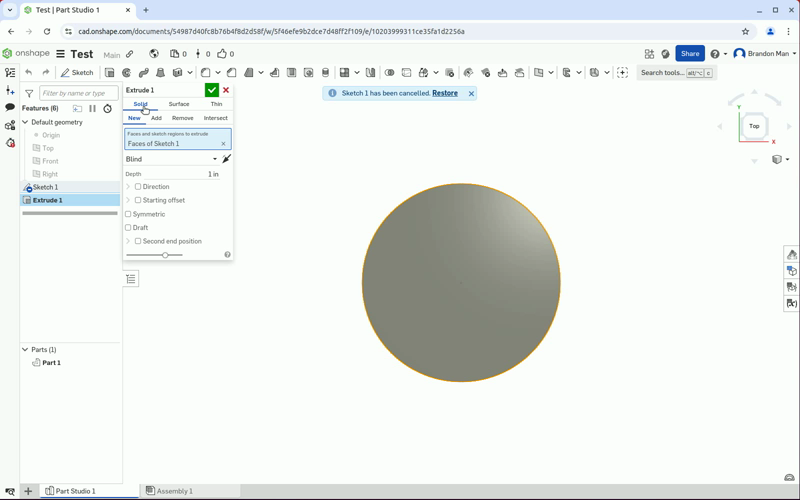
click(143, 106)
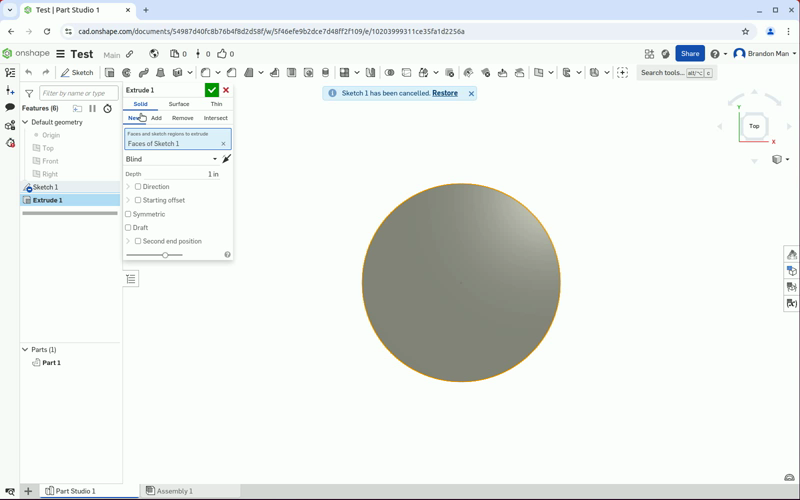
mouse_move(137, 120)
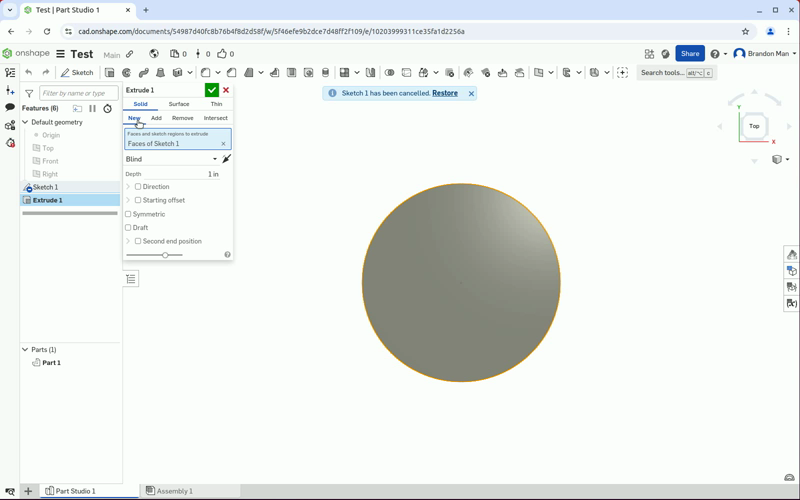
click(137, 120)
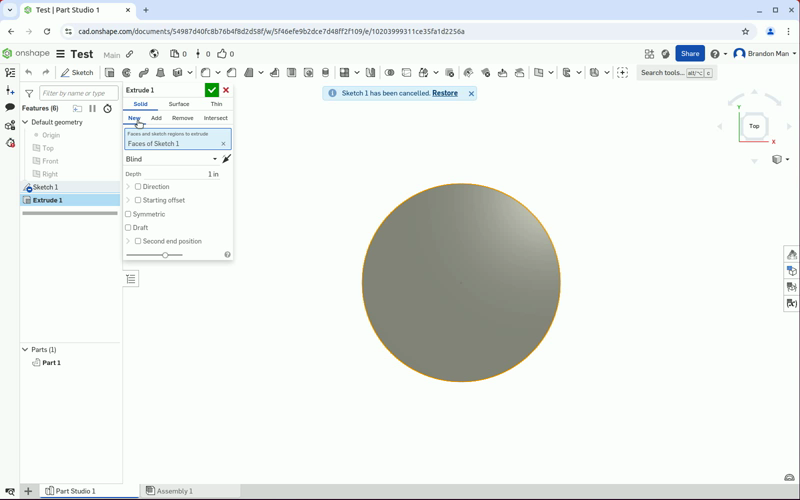
key(tab, 4)
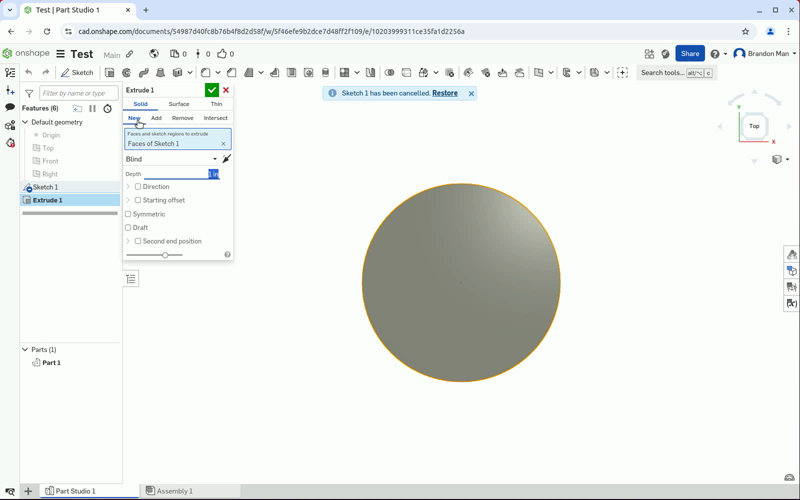
text(16.128)
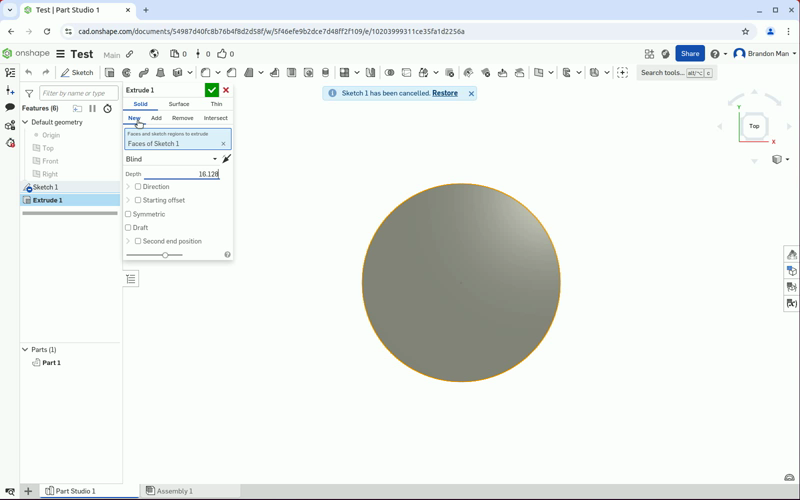
key(enter)
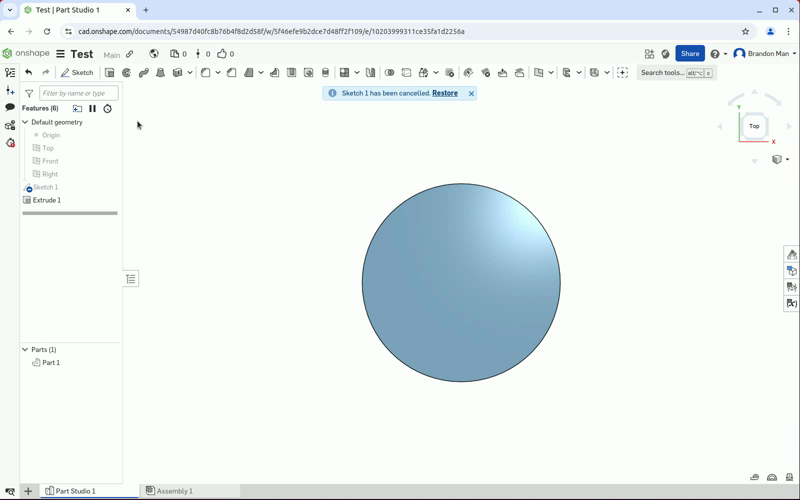
key(shift+h)
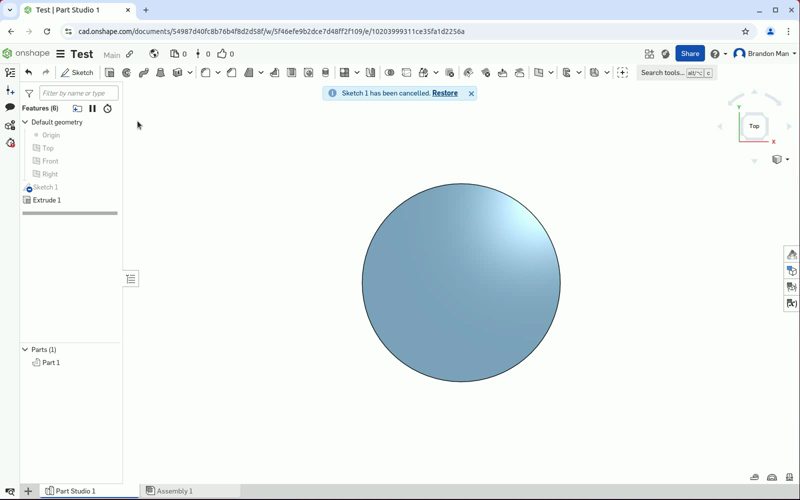
key(shift+h)
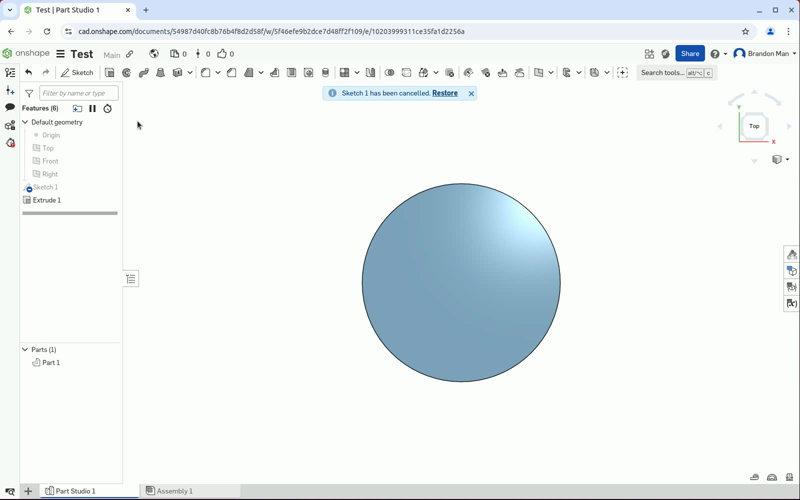
mouse_move(73, 189)
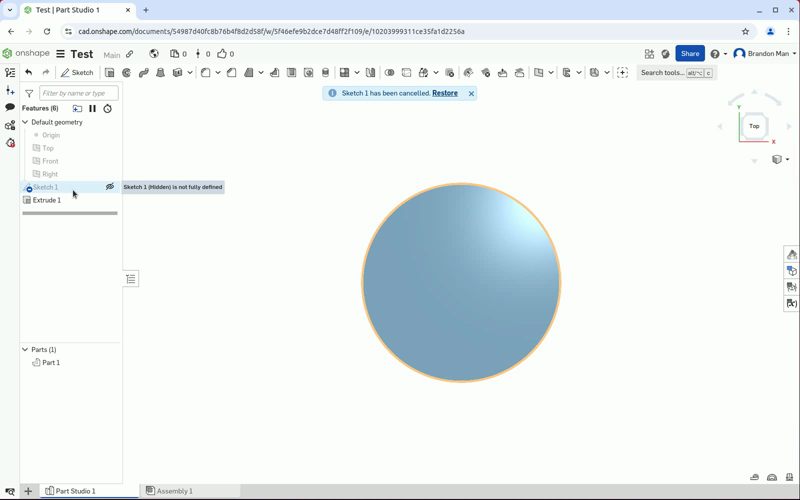
click(73, 189)
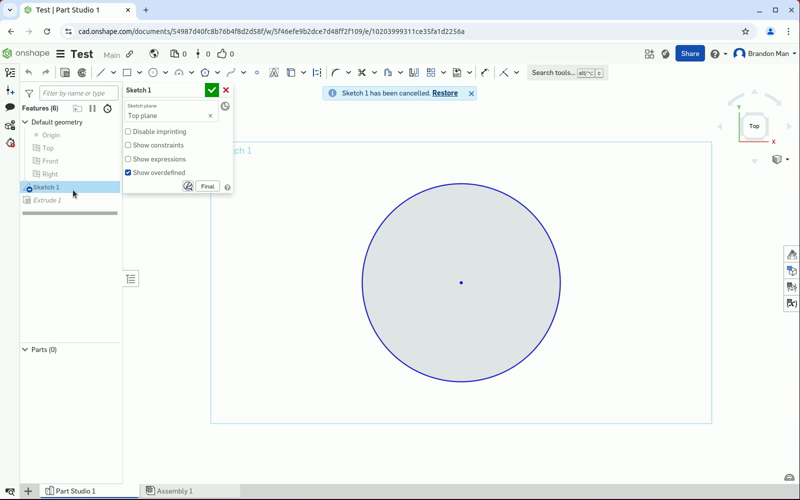
mouse_move(229, 92)
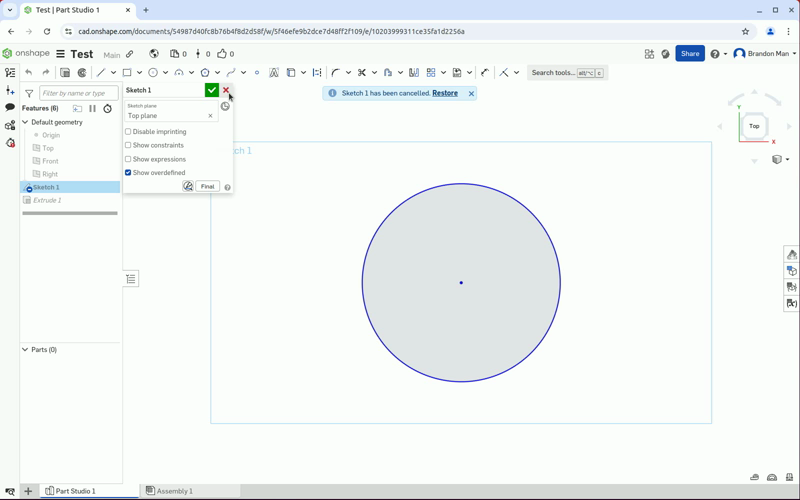
click(229, 92)
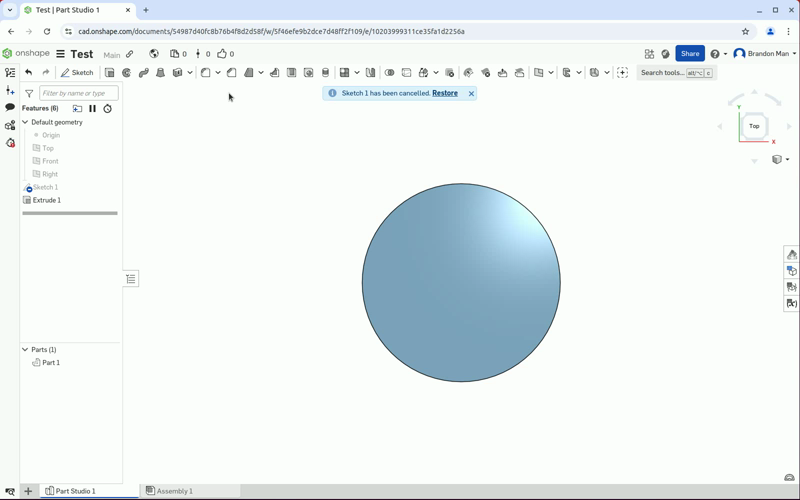
mouse_move(541, 75)
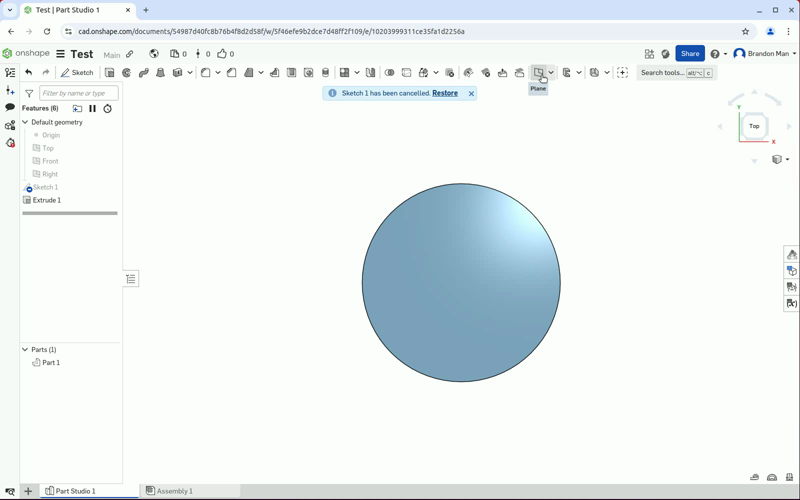
click(541, 75)
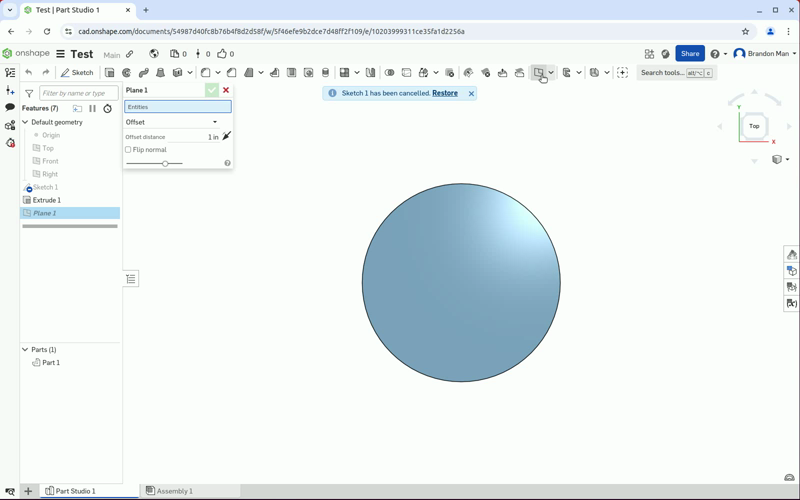
mouse_move(73, 150)
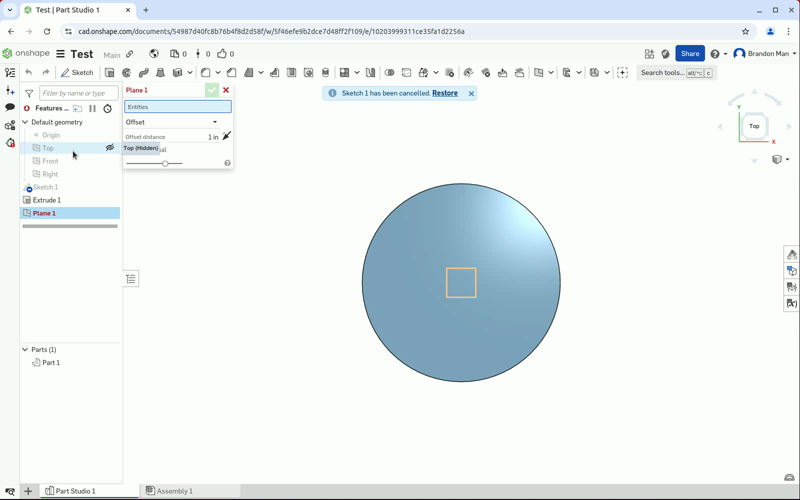
click(73, 150)
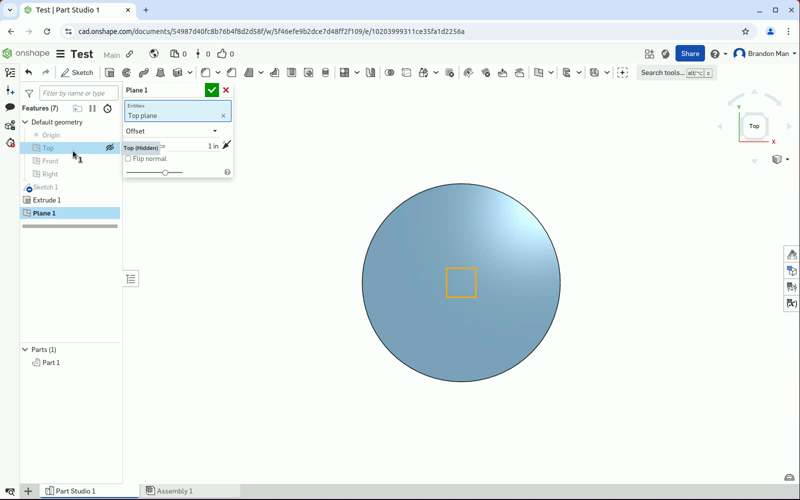
key(tab, 2)
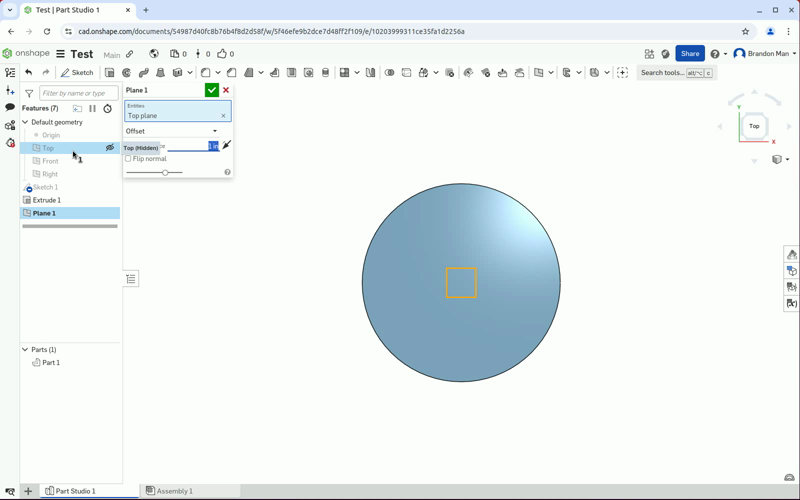
text(16.114)
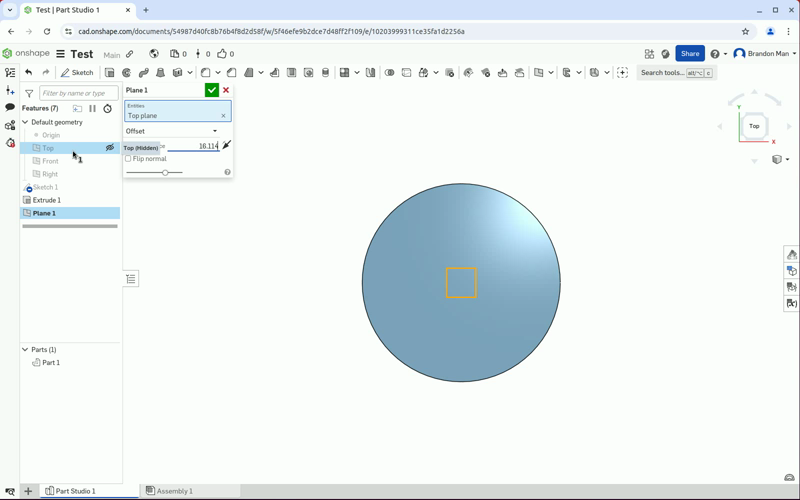
key(enter, 2)
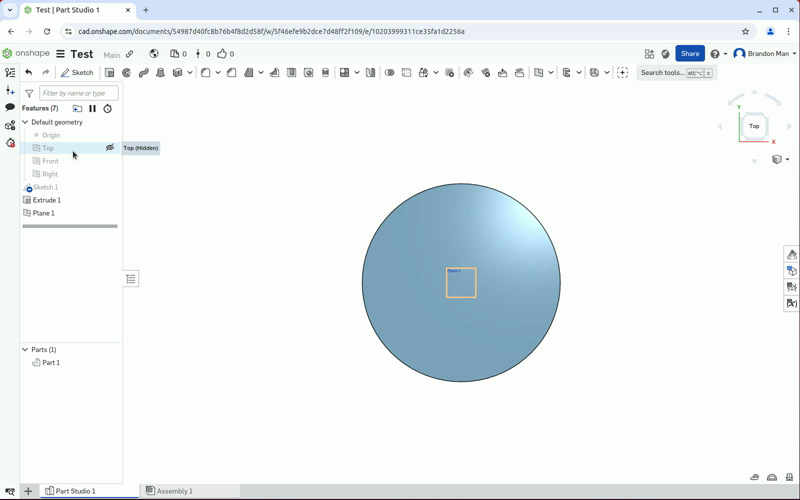
key(shift+s)
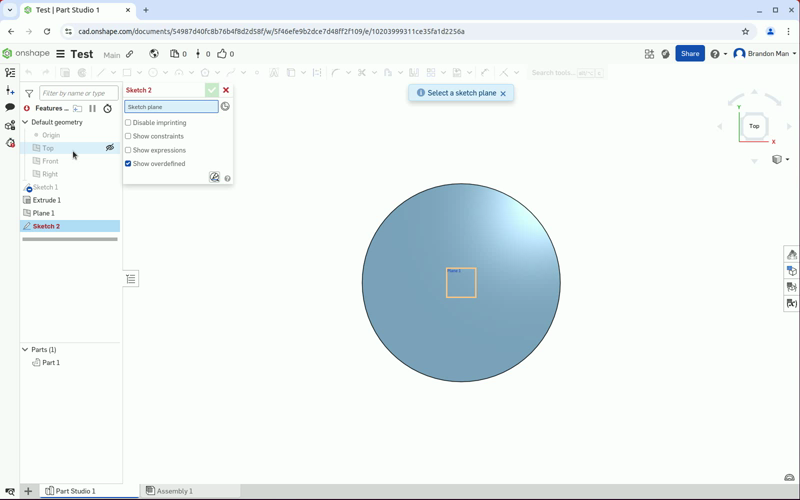
mouse_move(73, 215)
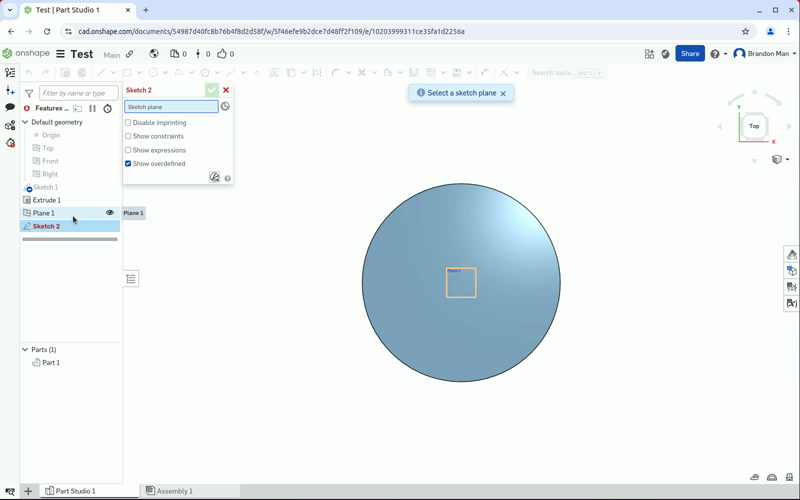
click(73, 215)
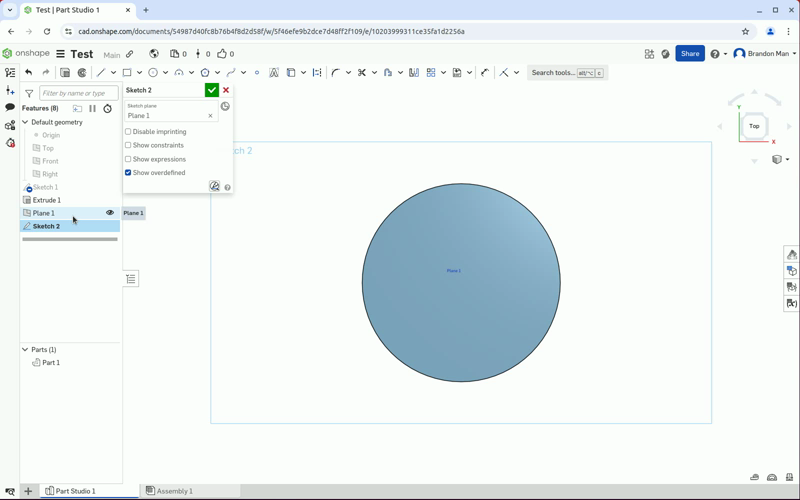
mouse_move(73, 352)
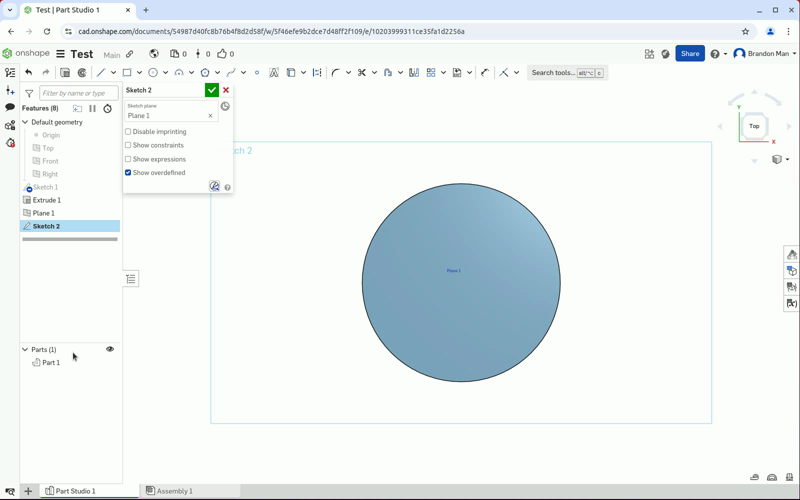
key(y)
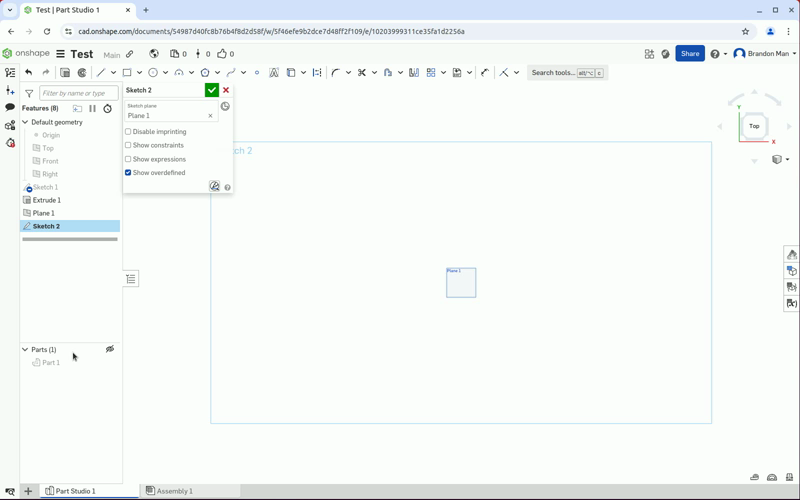
key(c)
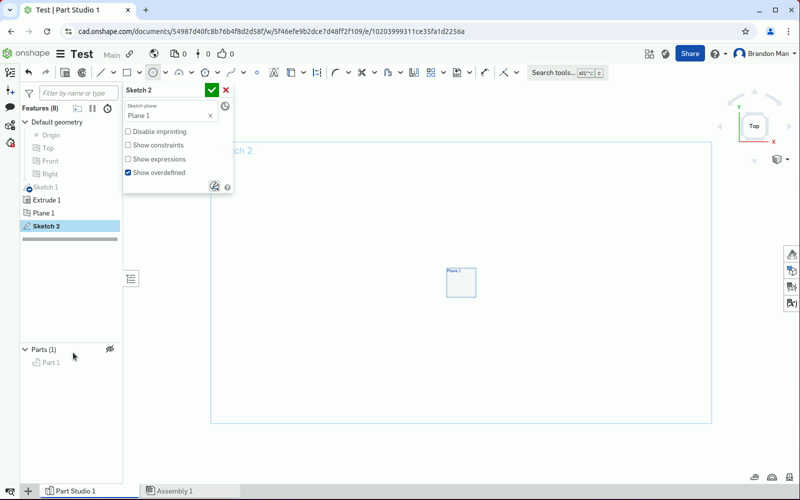
key_down(shift)
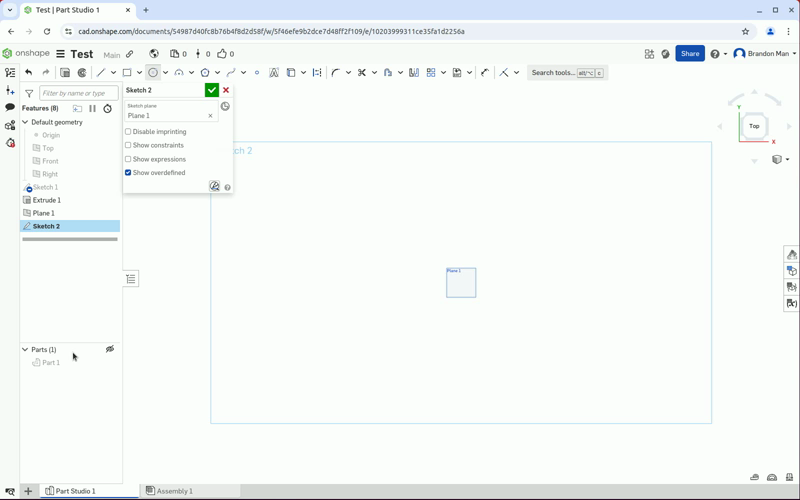
mouse_move(460, 282)
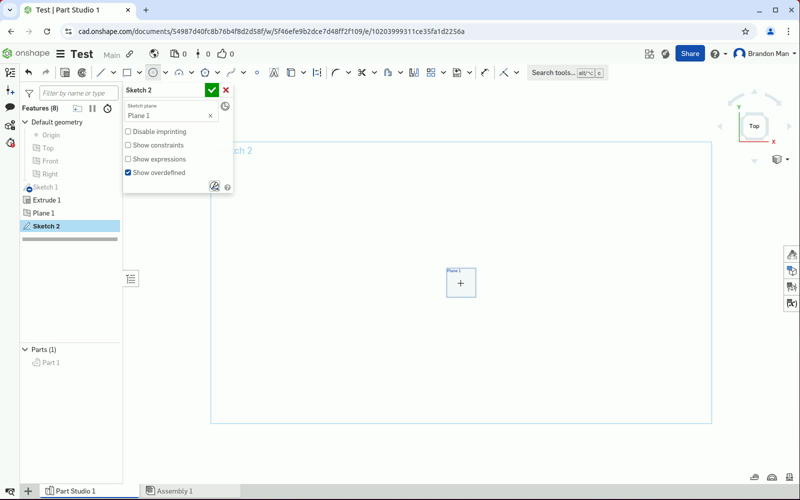
click(460, 282)
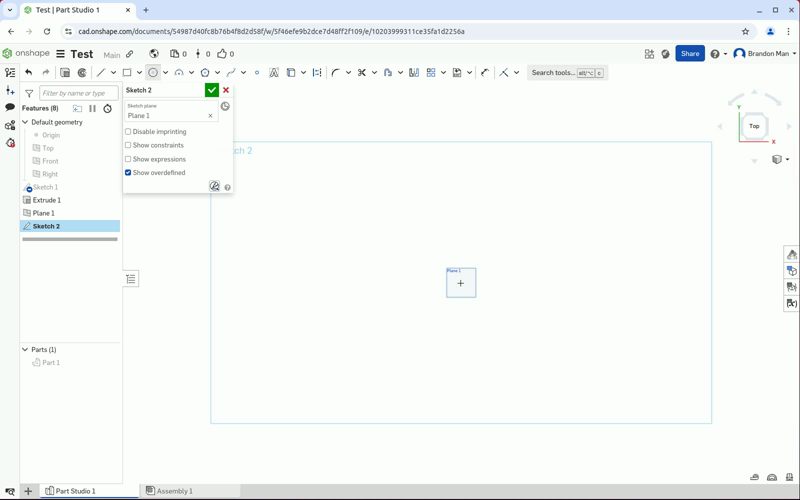
key_up(shift)
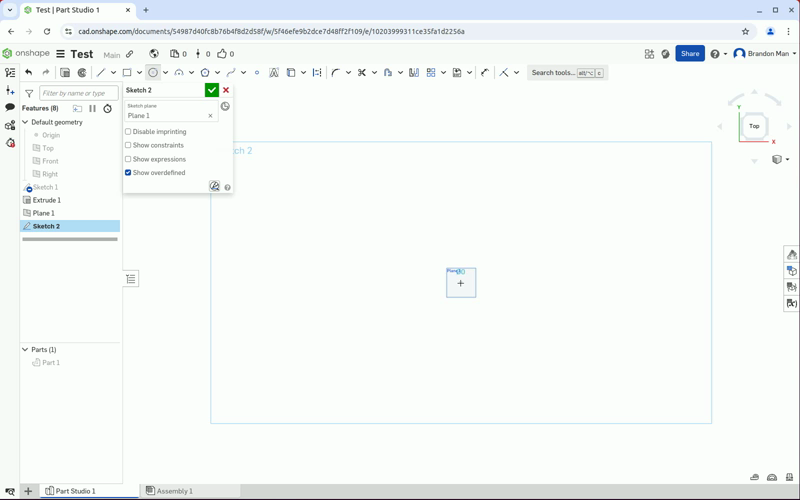
mouse_move(477, 282)
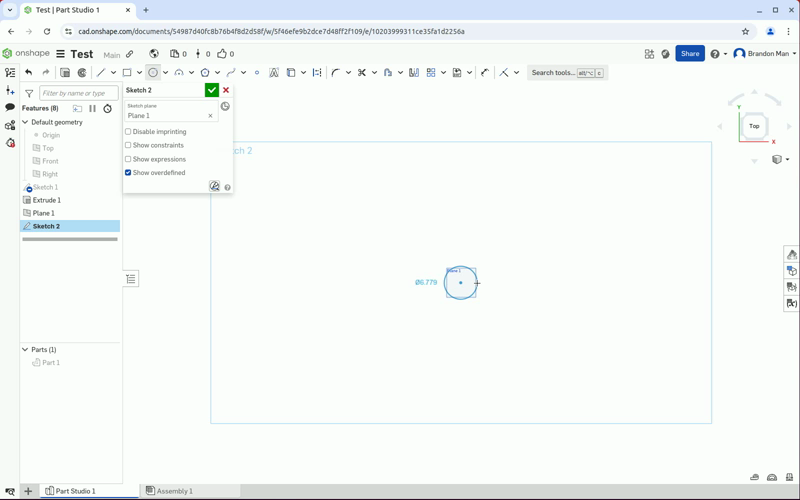
click(477, 282)
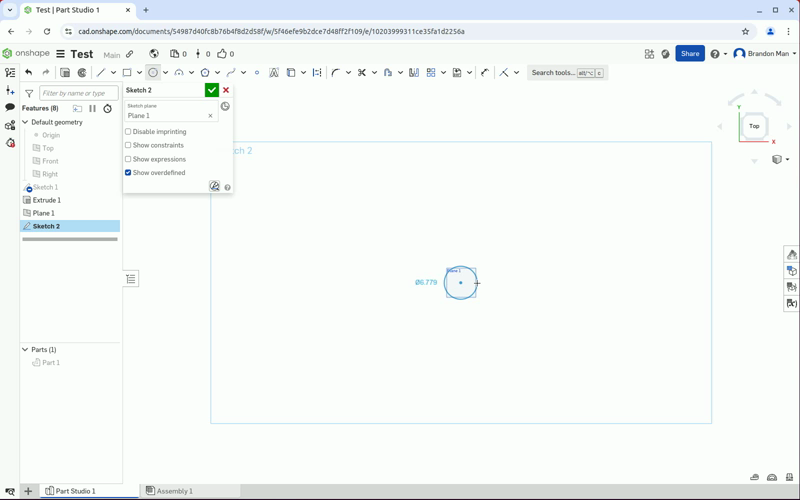
key(esc)
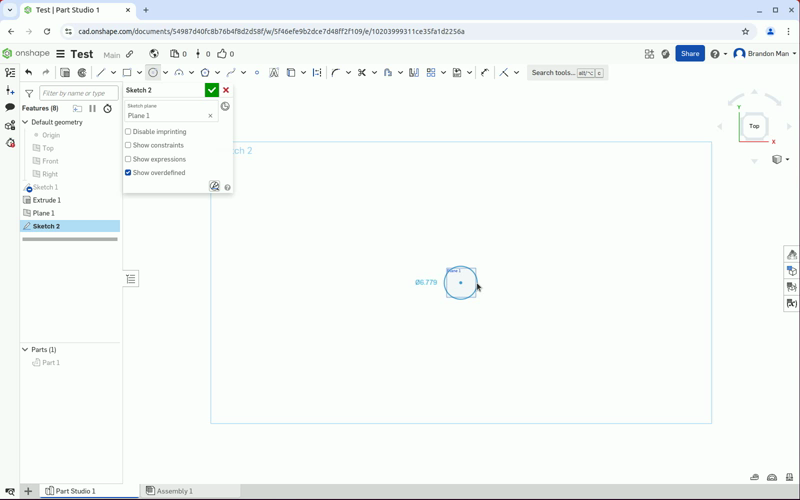
mouse_move(461, 296)
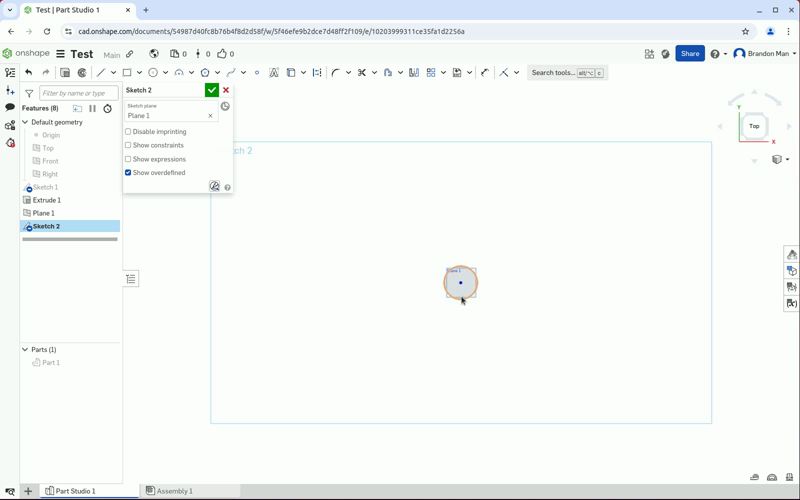
scroll(6)
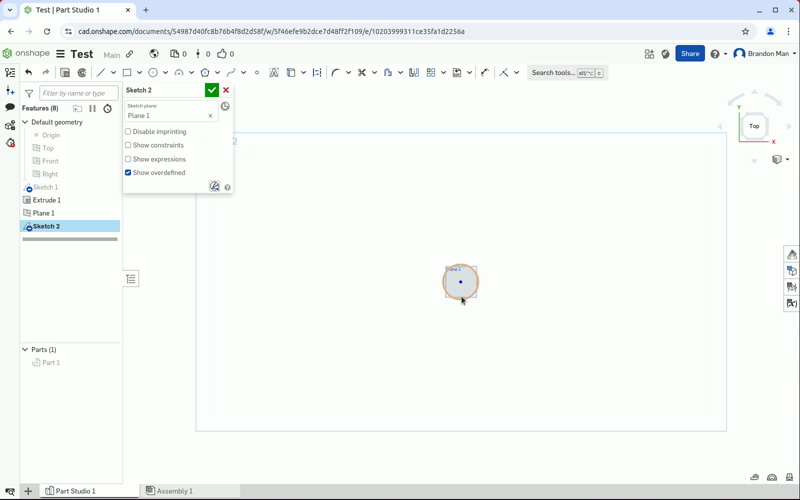
scroll(6)
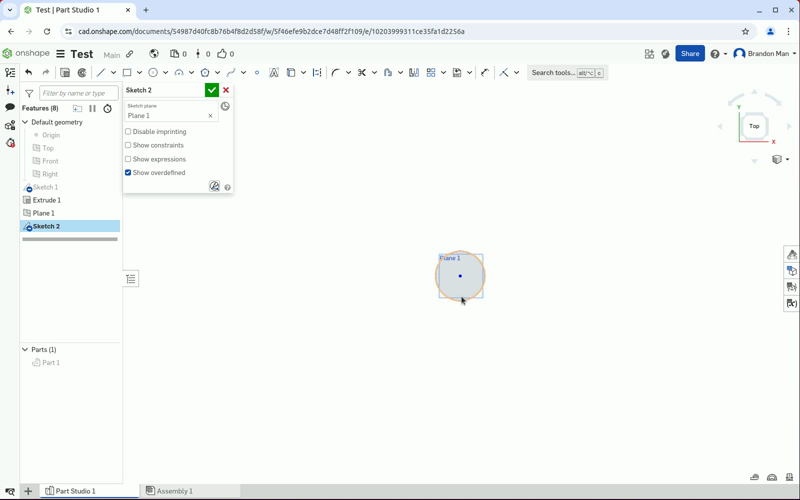
scroll(6)
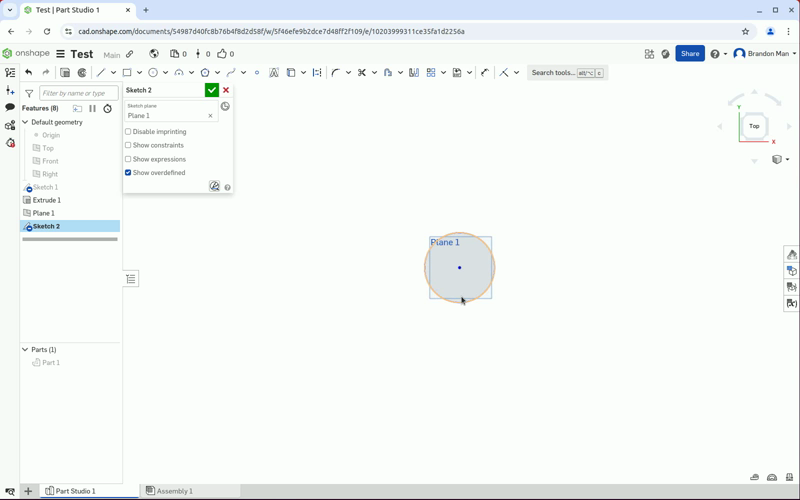
scroll(6)
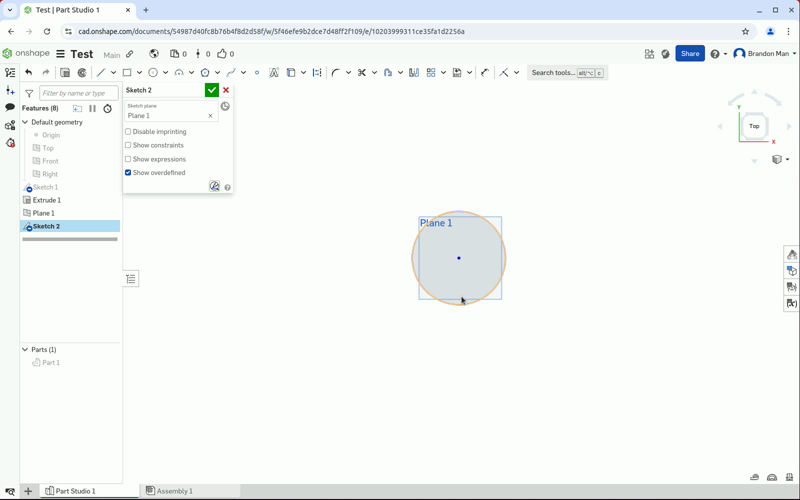
scroll(6)
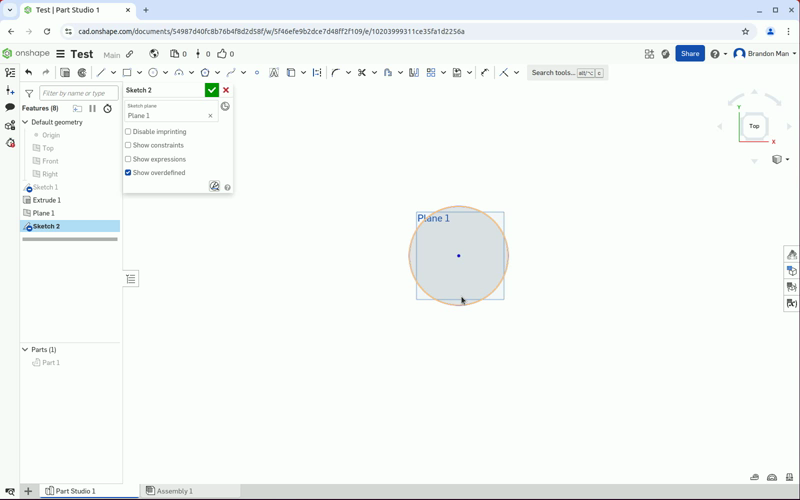
scroll(6)
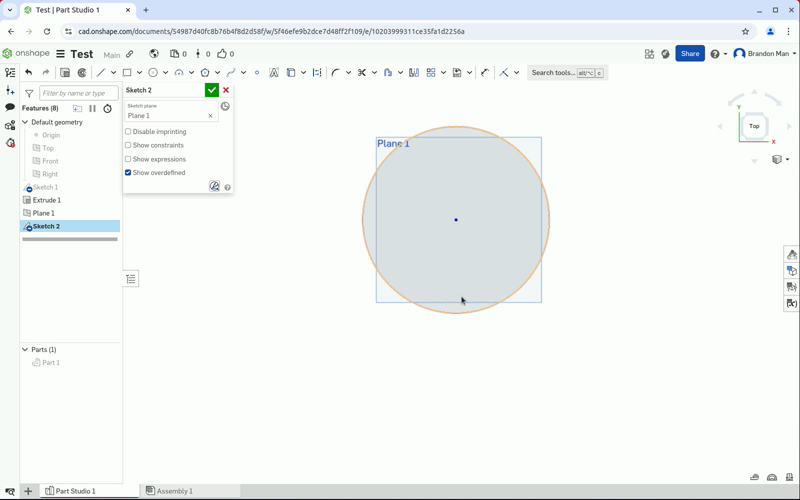
scroll(6)
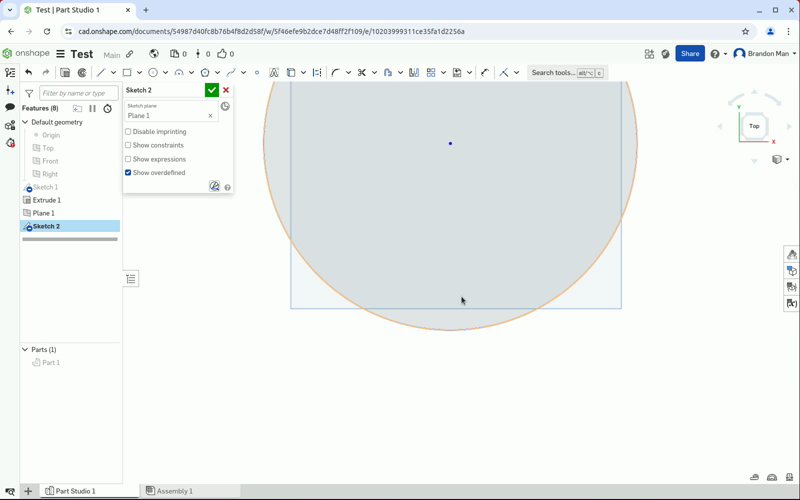
click(461, 296)
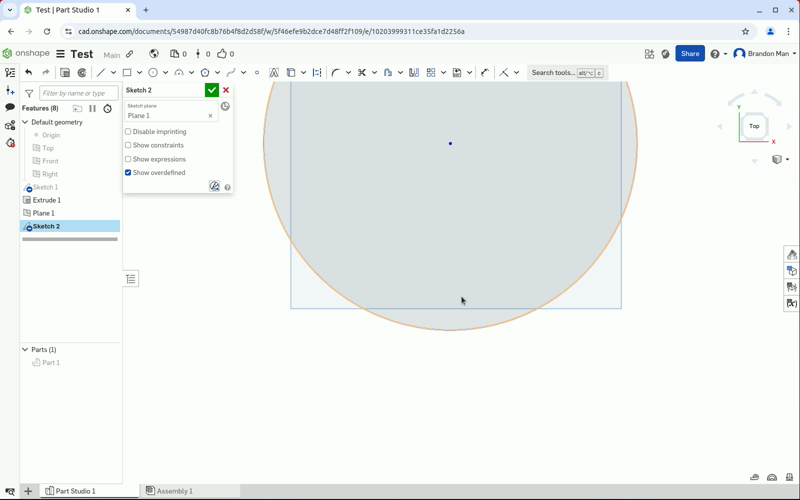
scroll(-6)
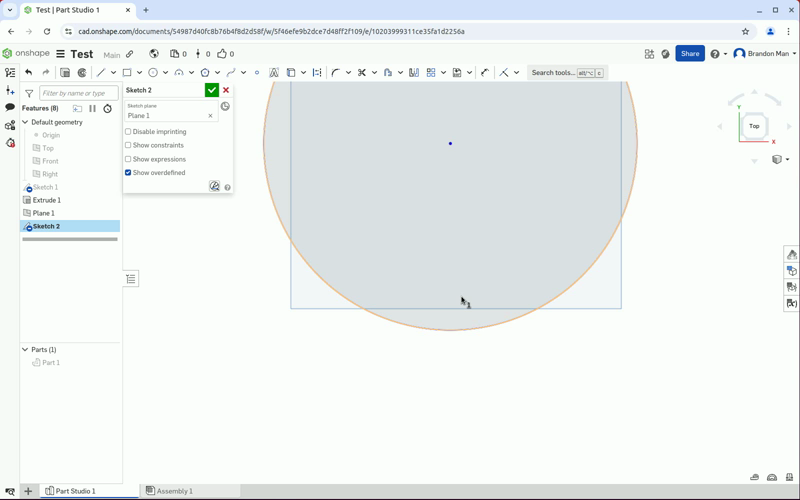
scroll(-6)
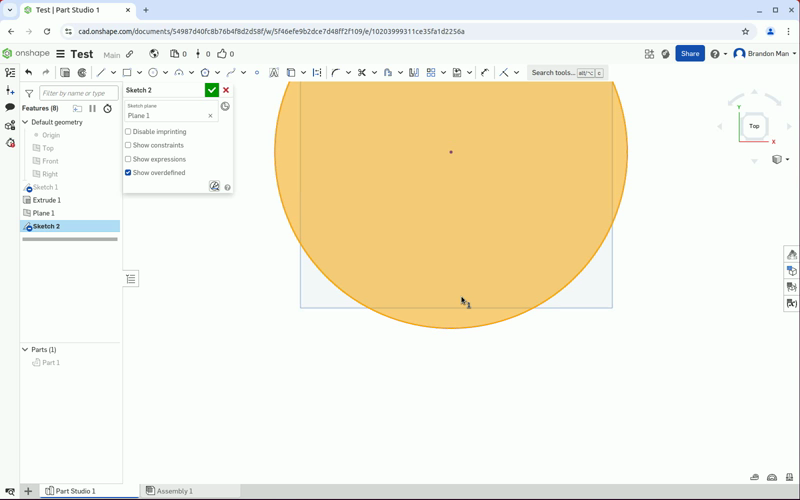
scroll(-6)
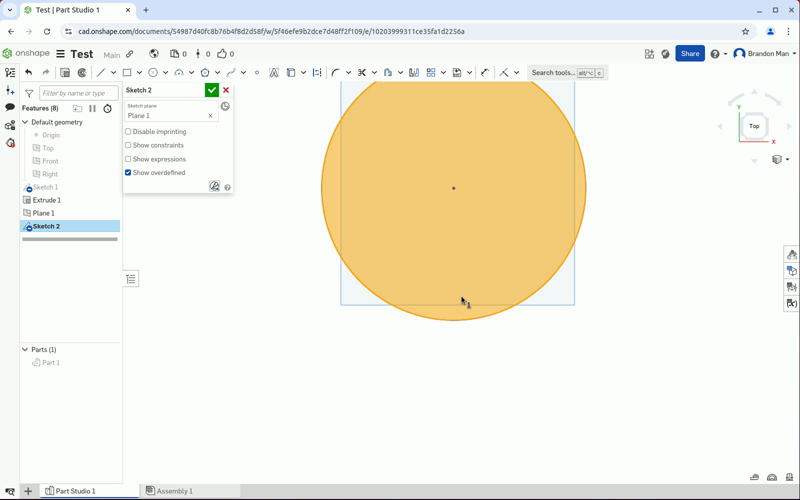
scroll(-6)
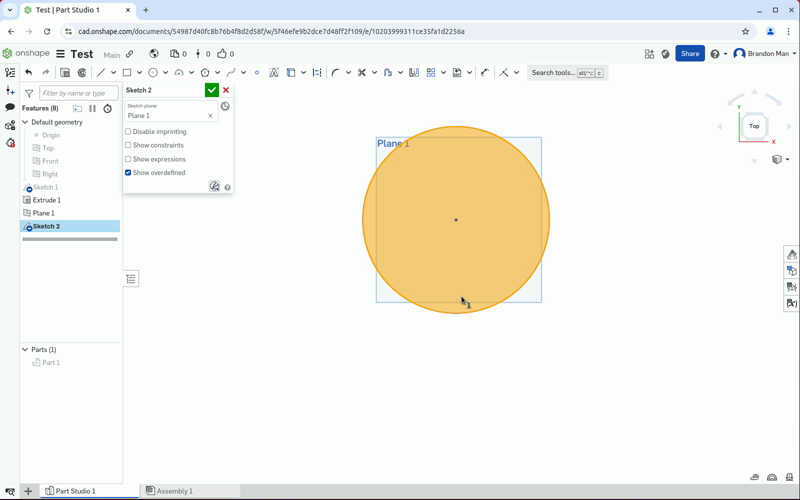
scroll(-6)
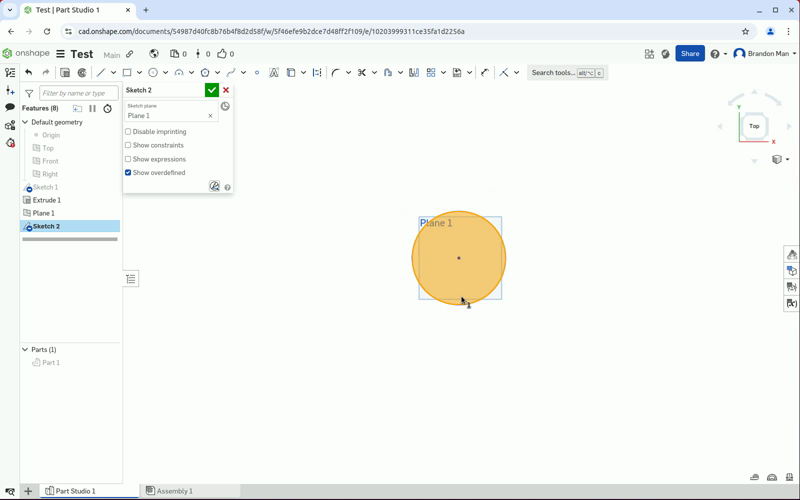
scroll(-6)
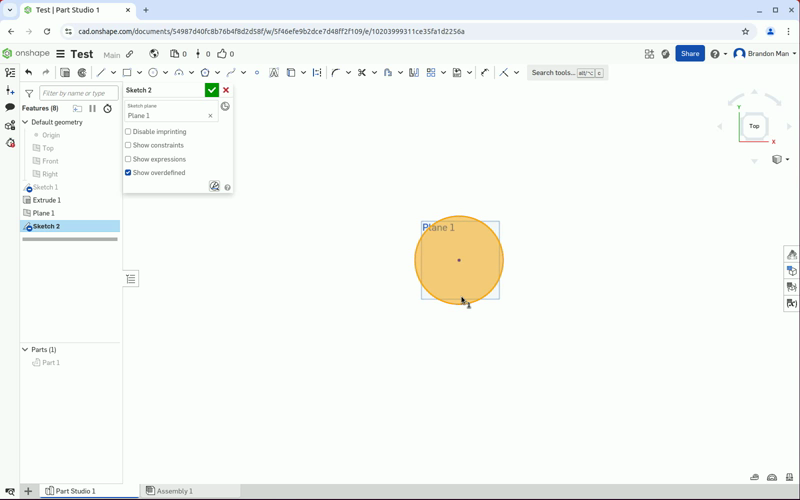
scroll(-6)
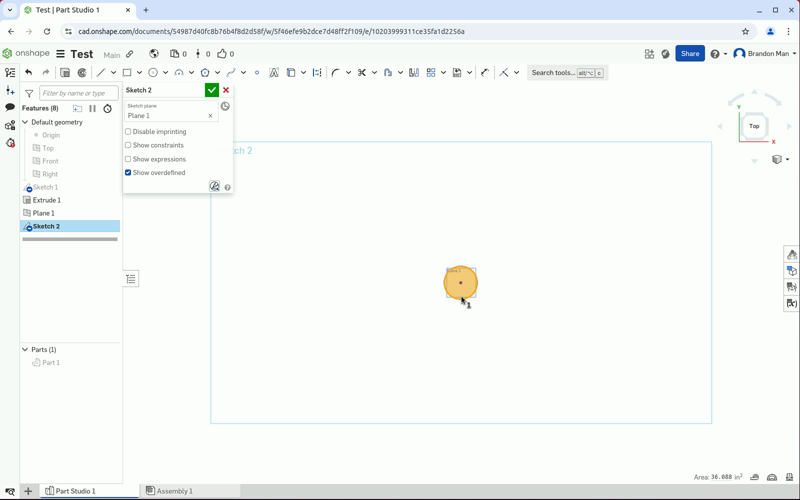
mouse_move(73, 352)
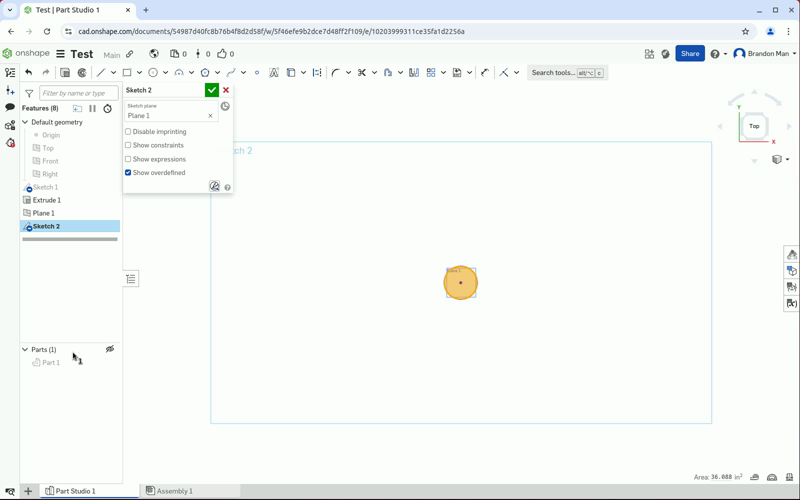
key(shift+y)
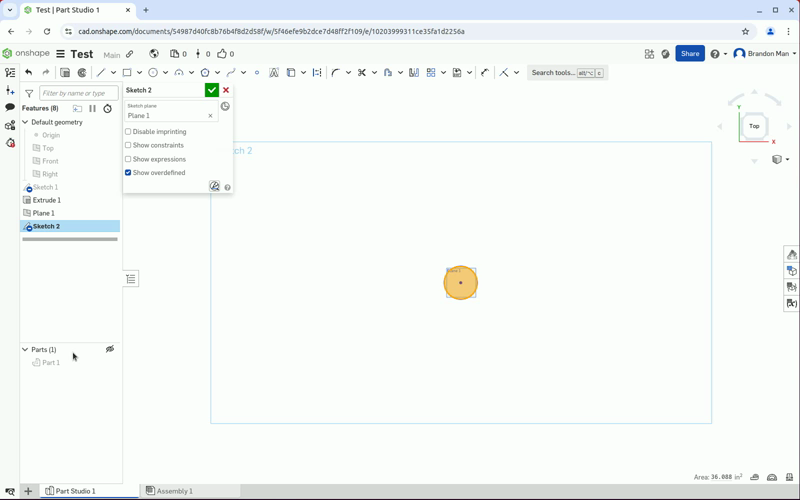
key(shift+e)
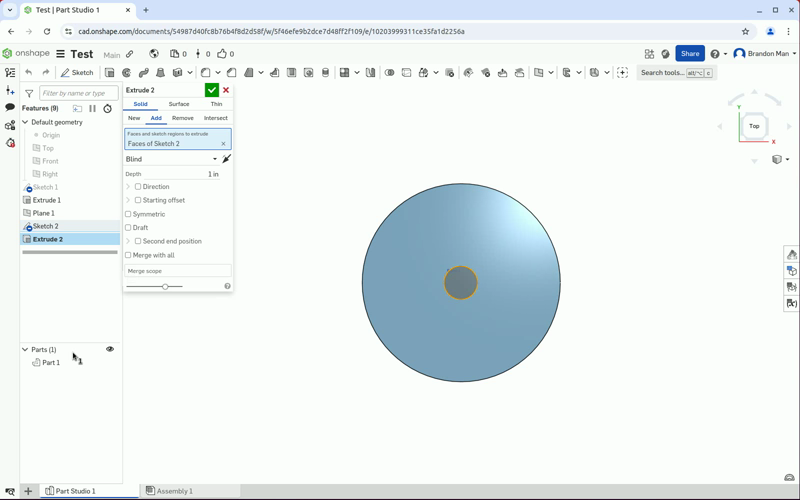
mouse_move(143, 106)
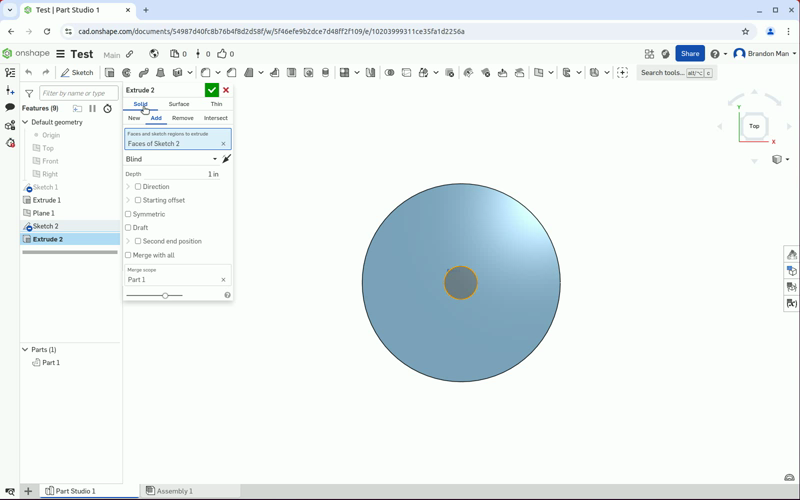
click(143, 106)
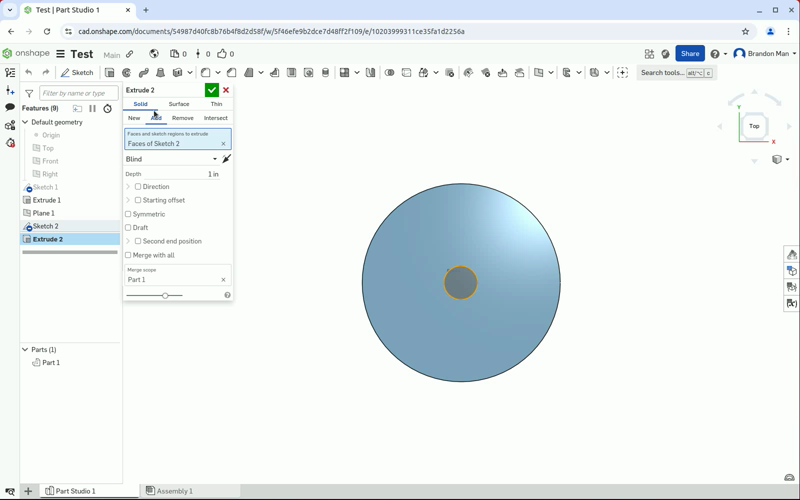
mouse_move(186, 120)
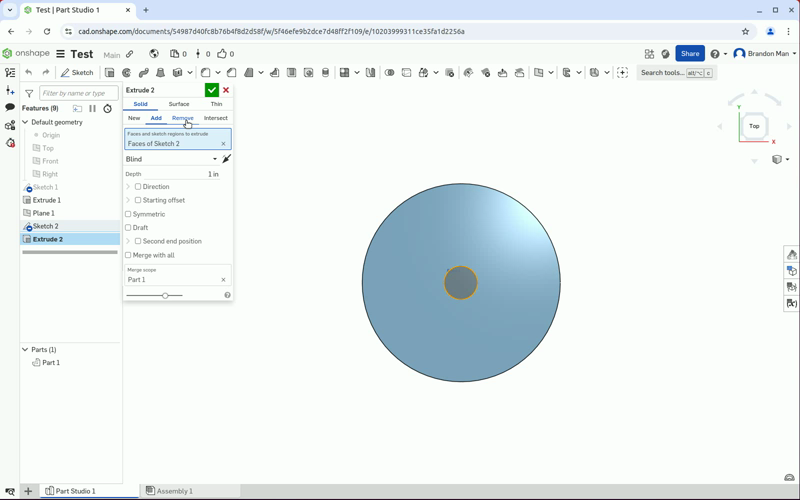
click(186, 120)
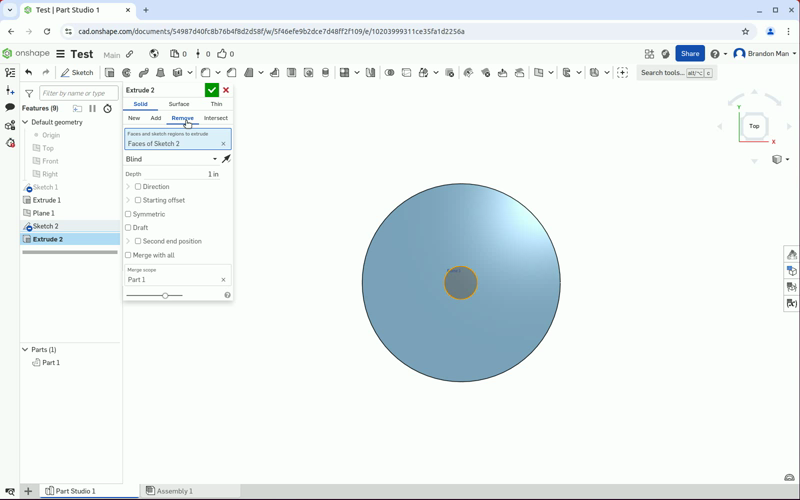
key(tab, 4)
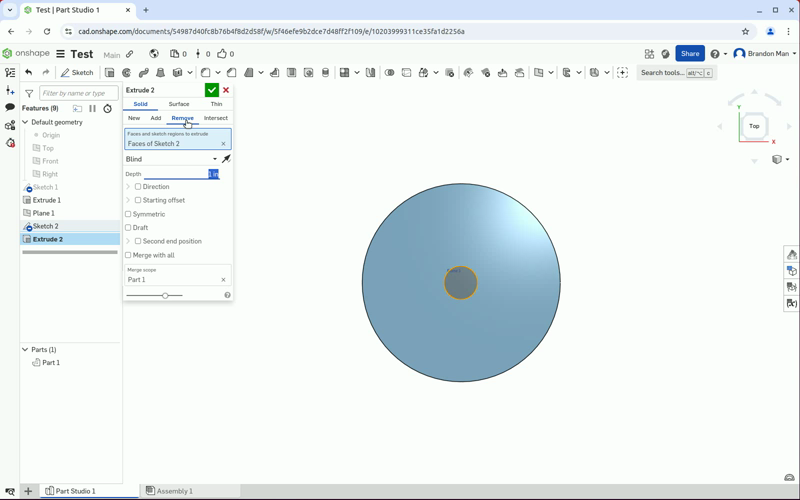
text(9.388)
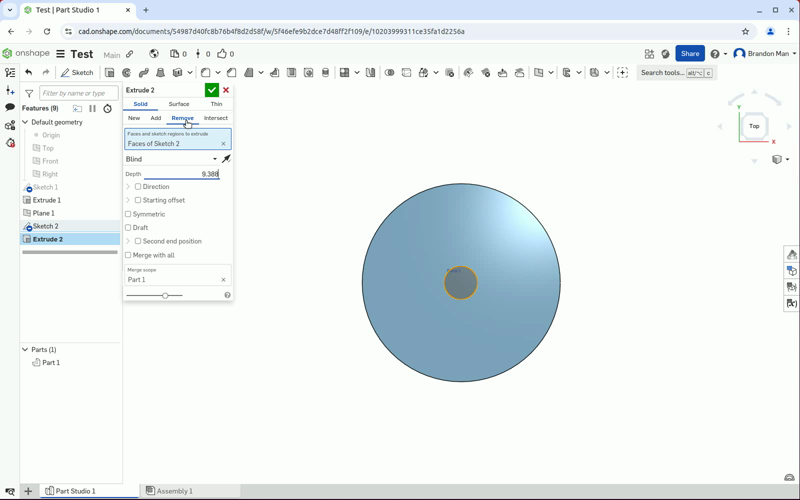
key(tab, 6)
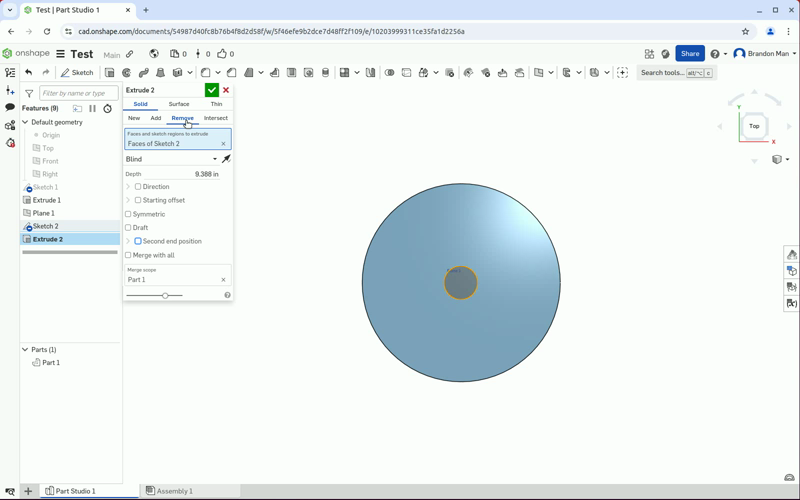
key(space)
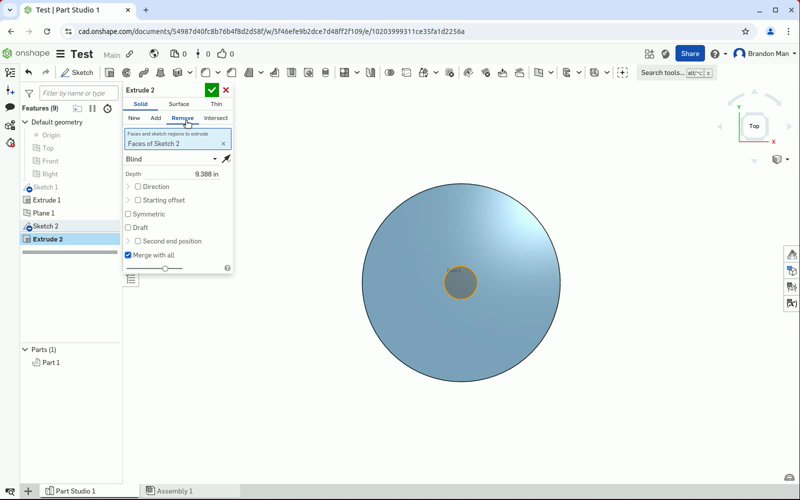
key(enter)
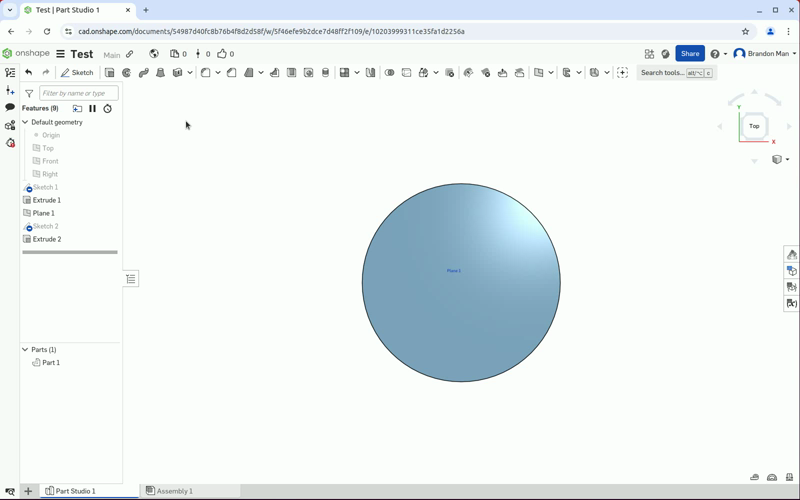
key(shift+h)
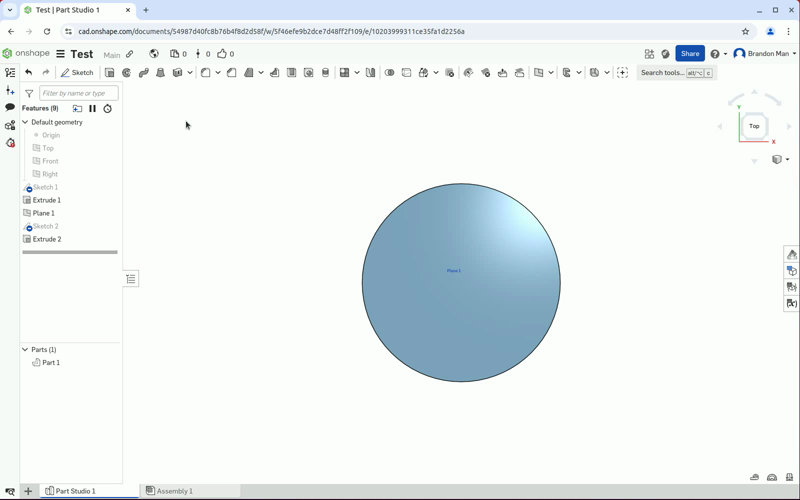
key(shift+h)
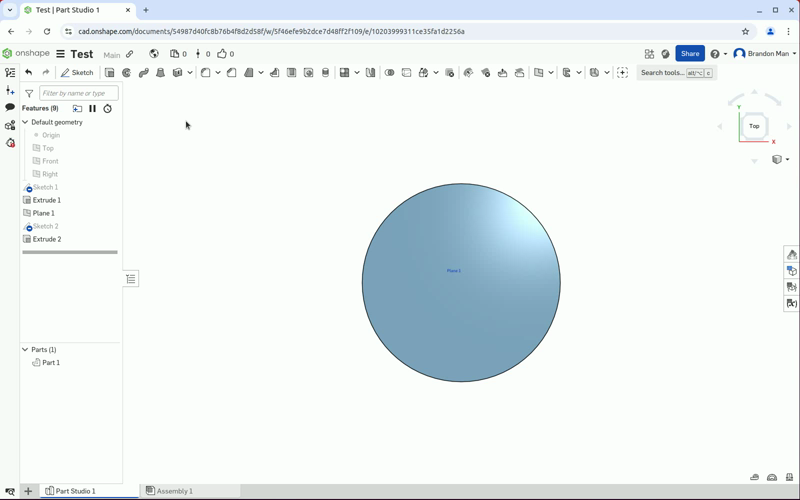
mouse_move(73, 189)
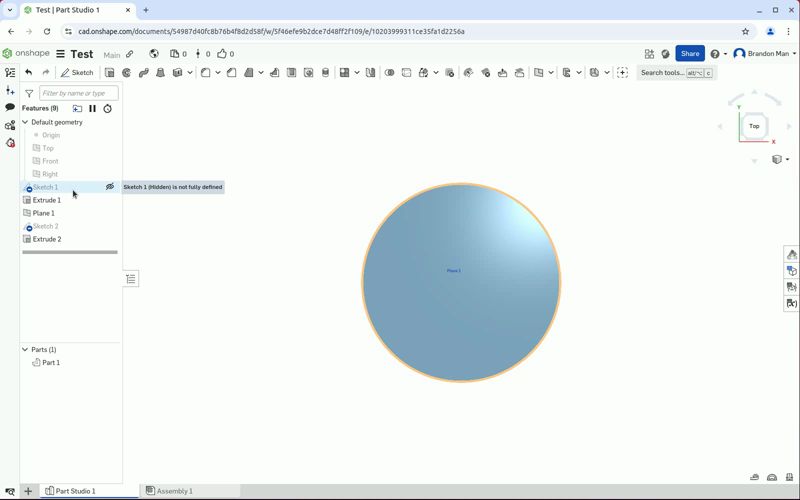
click(73, 189)
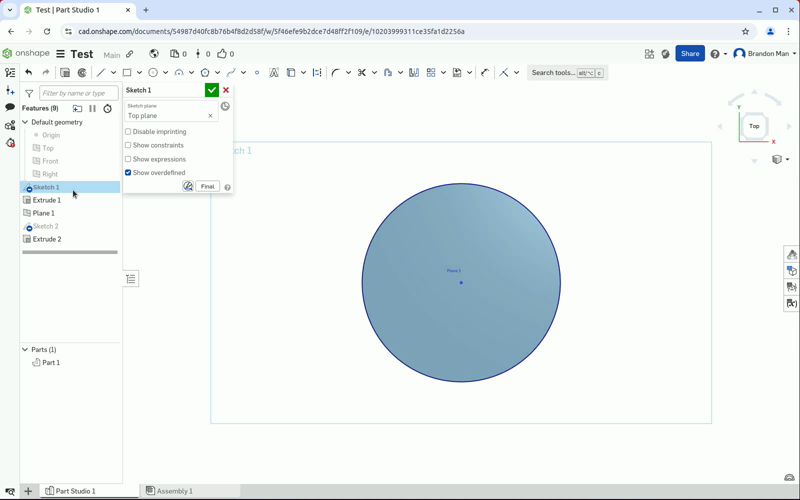
mouse_move(229, 92)
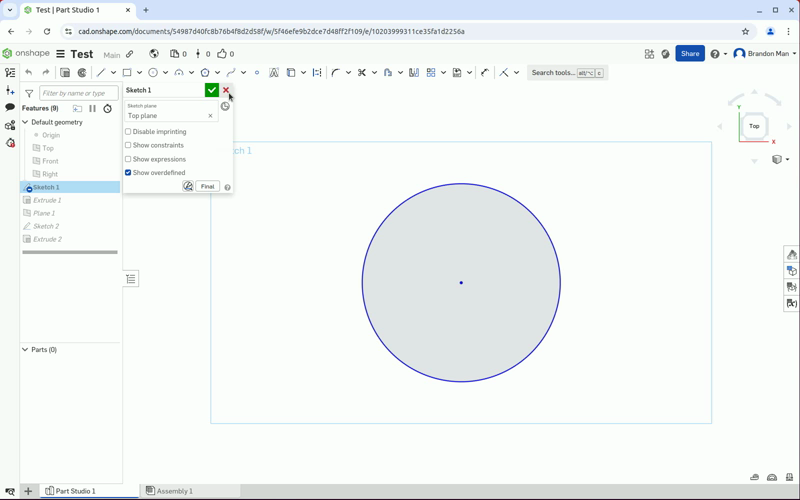
click(229, 92)
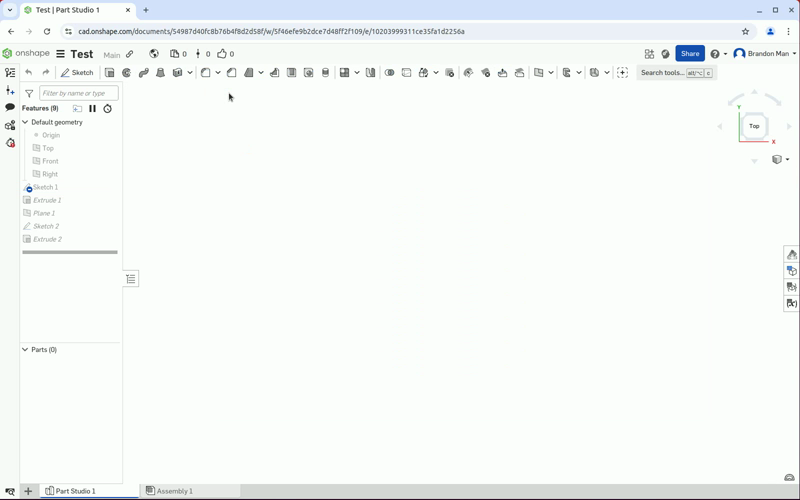
key(shift+s)
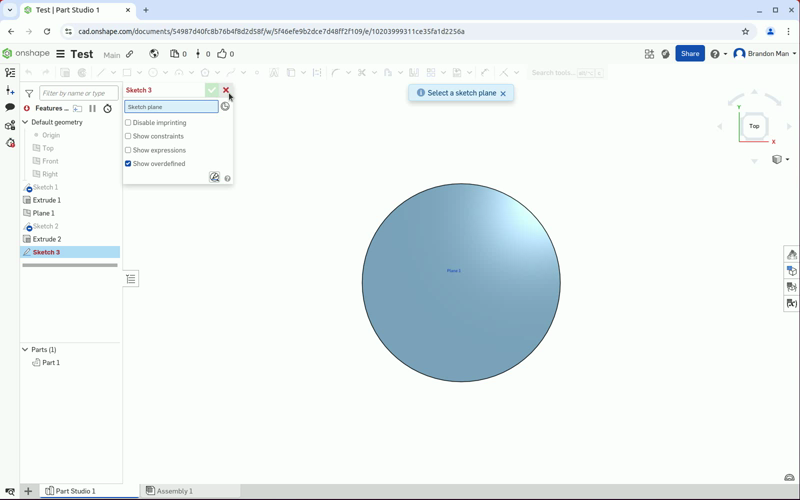
mouse_move(73, 215)
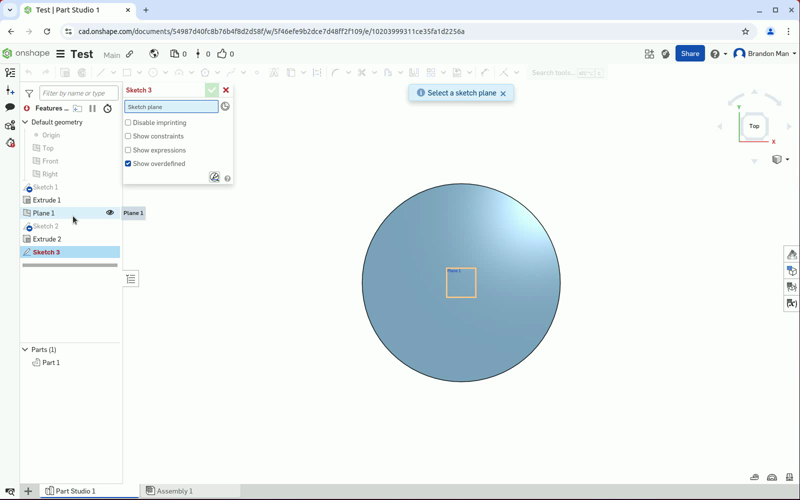
click(73, 215)
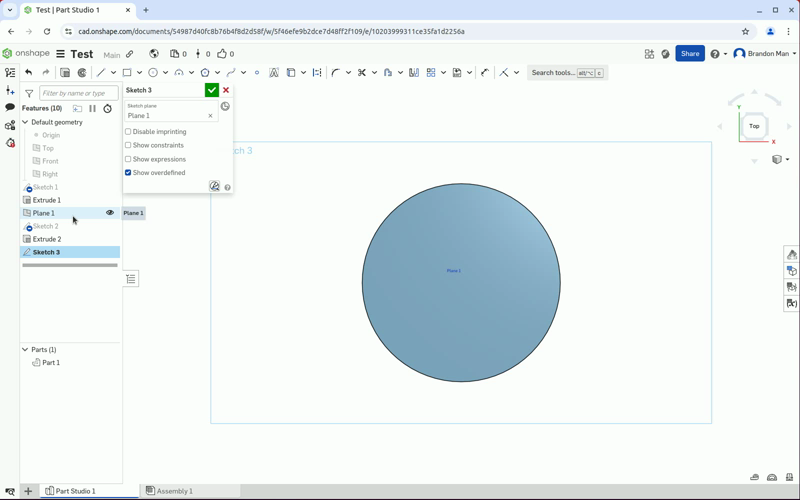
mouse_move(73, 352)
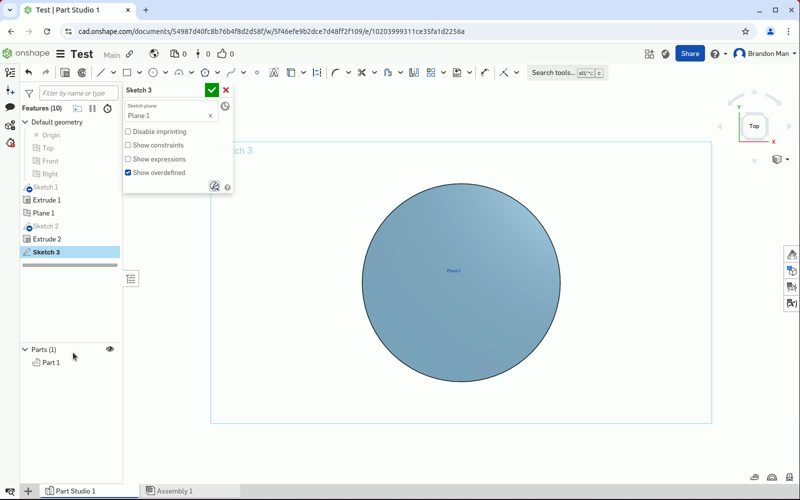
key(y)
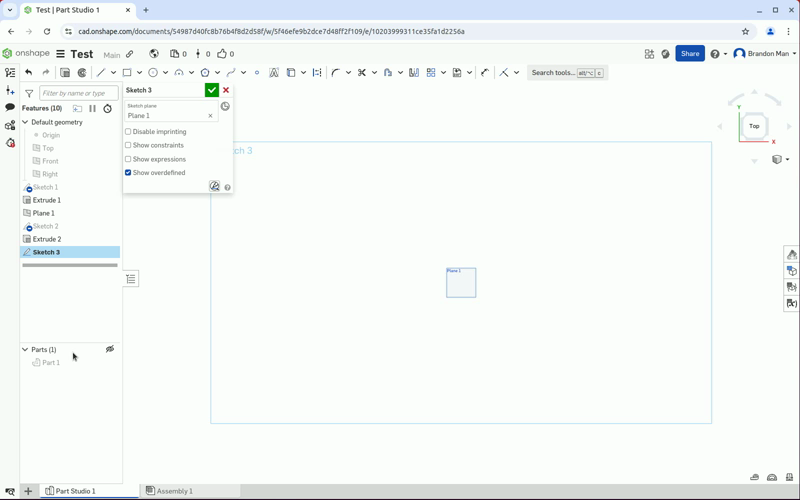
key(c)
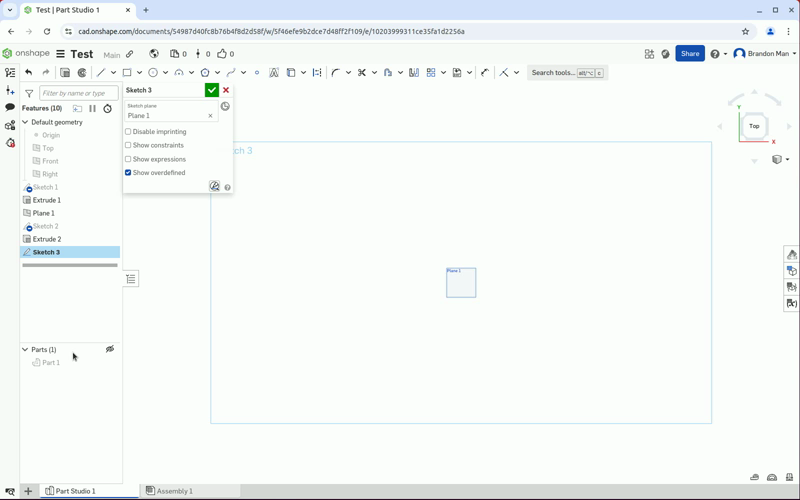
key_down(shift)
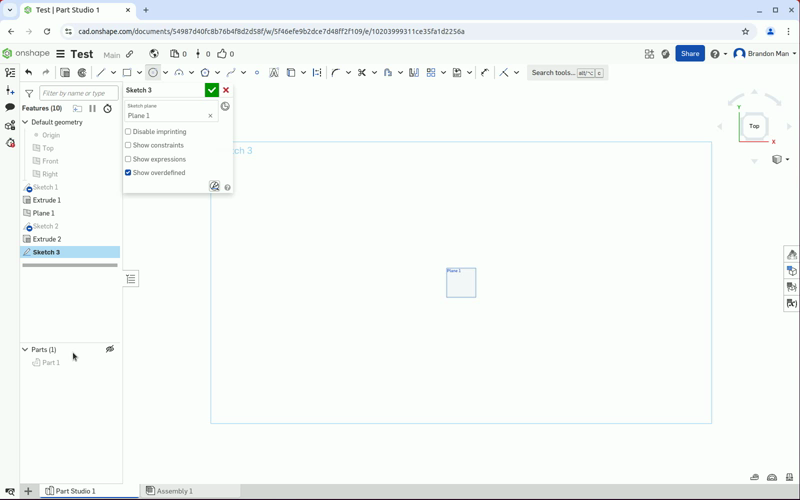
mouse_move(460, 282)
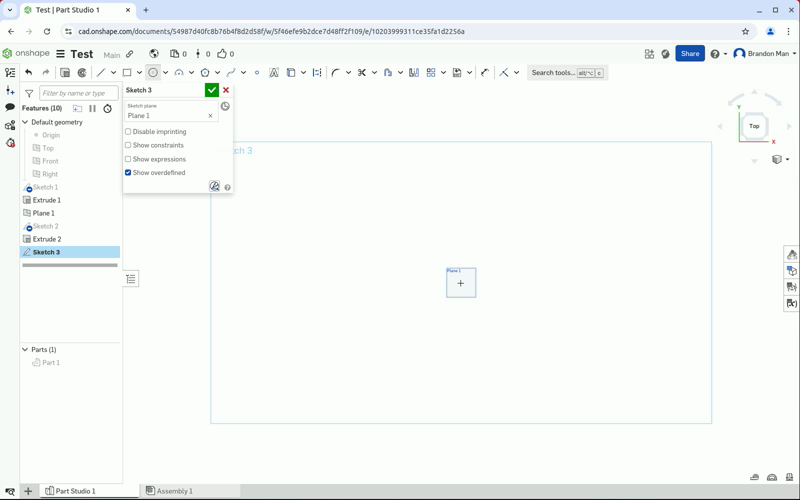
click(460, 282)
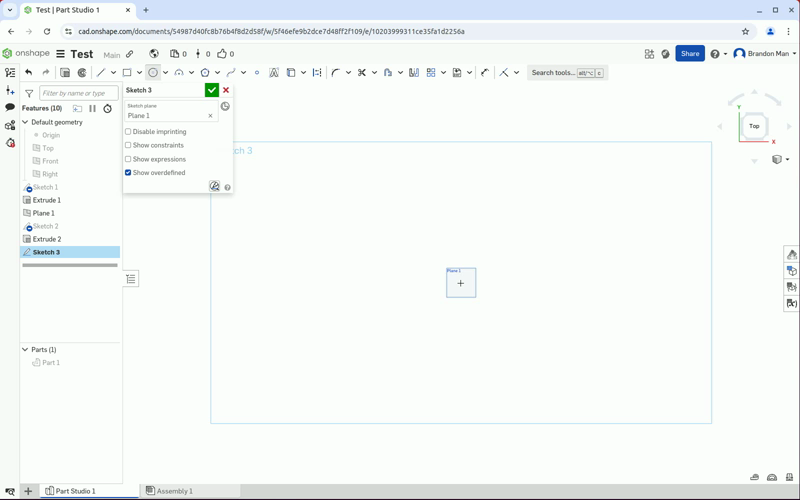
key_up(shift)
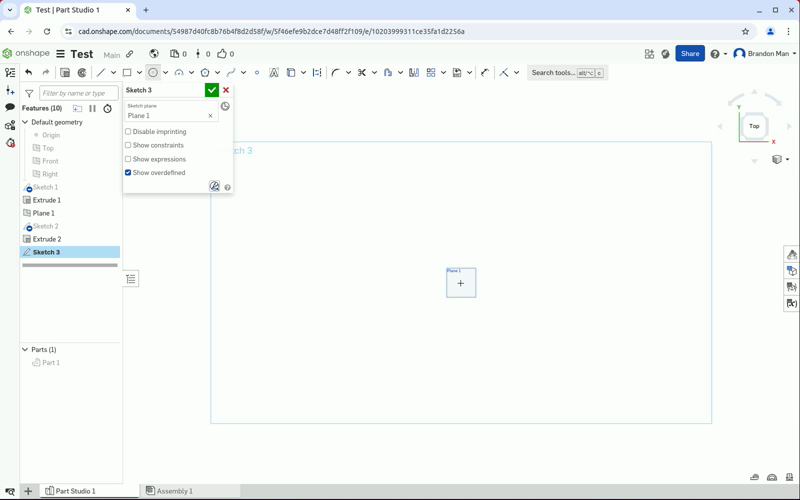
mouse_move(477, 282)
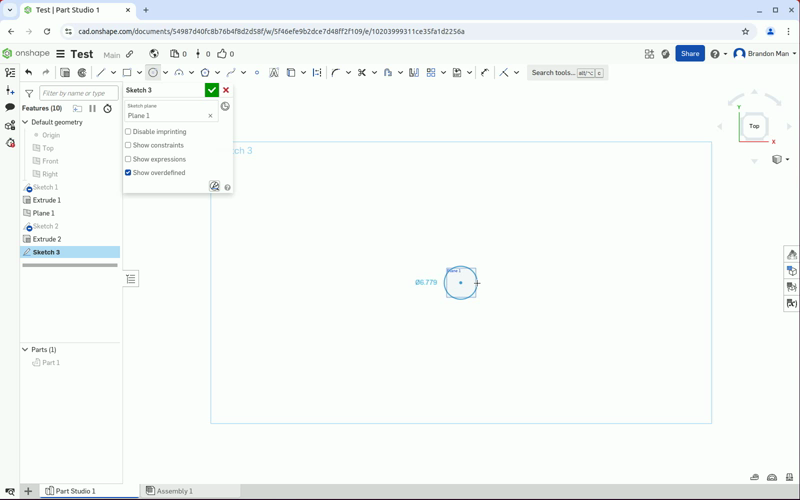
click(477, 282)
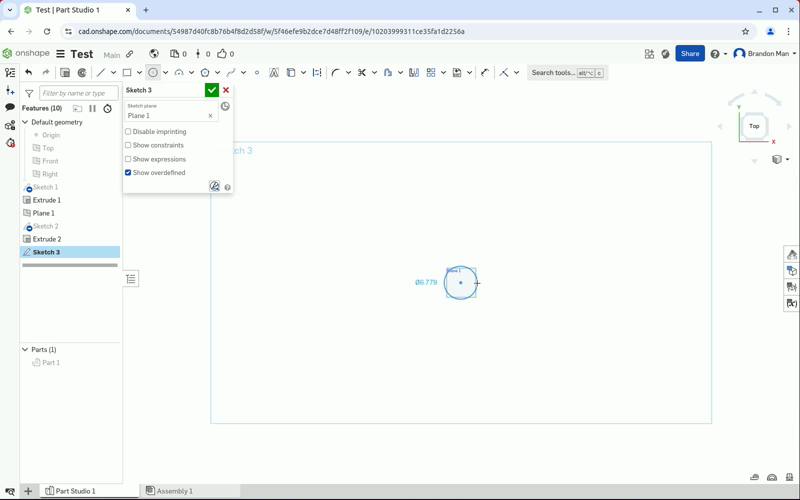
key(esc)
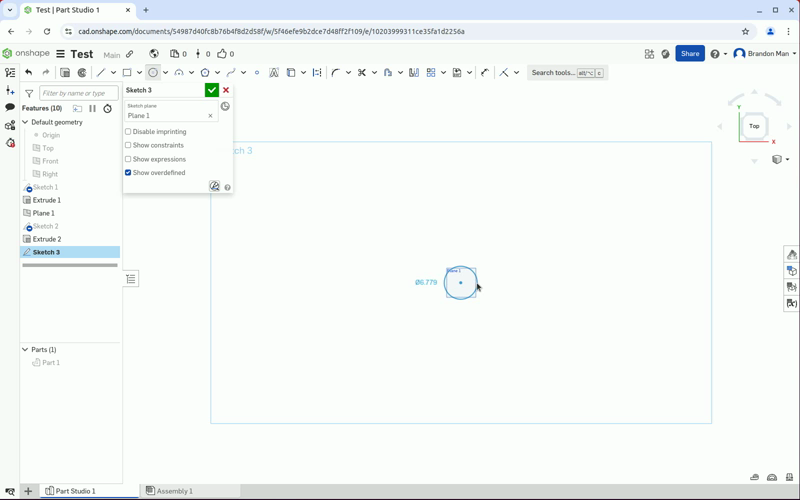
mouse_move(468, 291)
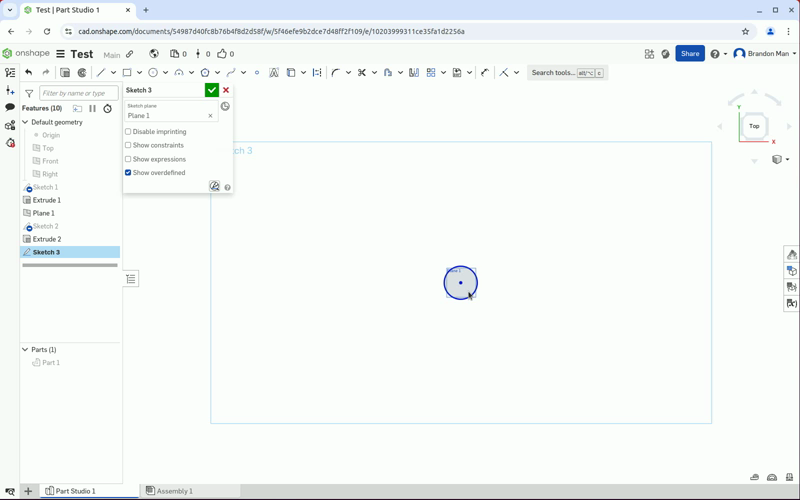
scroll(6)
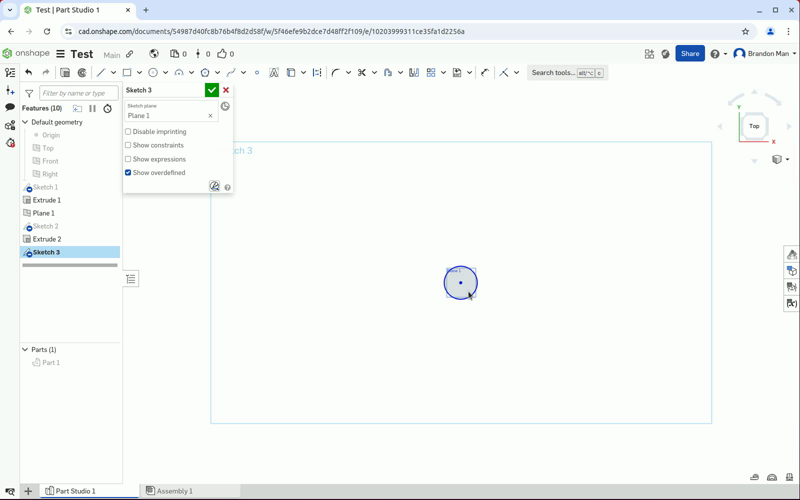
scroll(6)
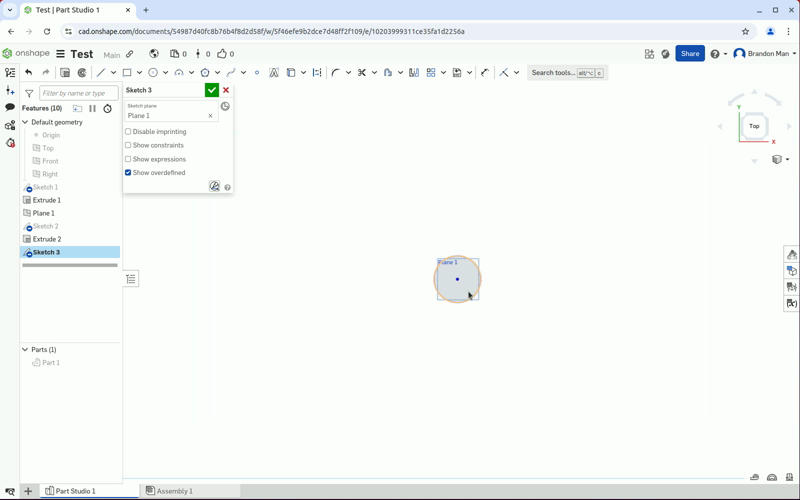
scroll(6)
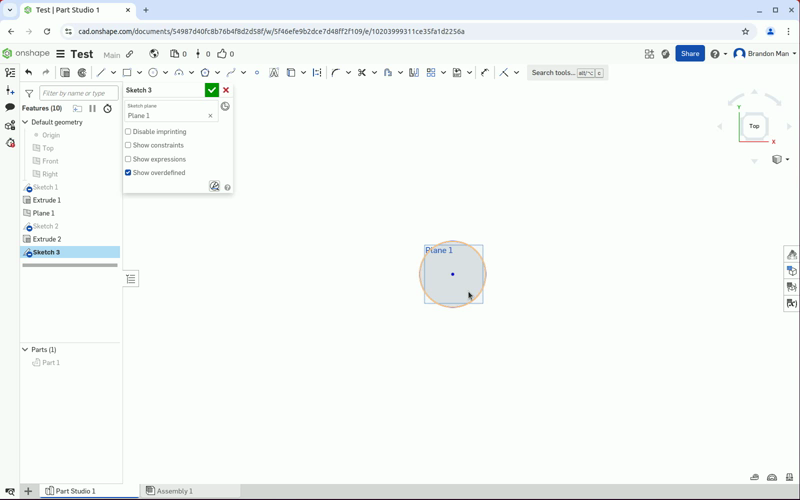
scroll(6)
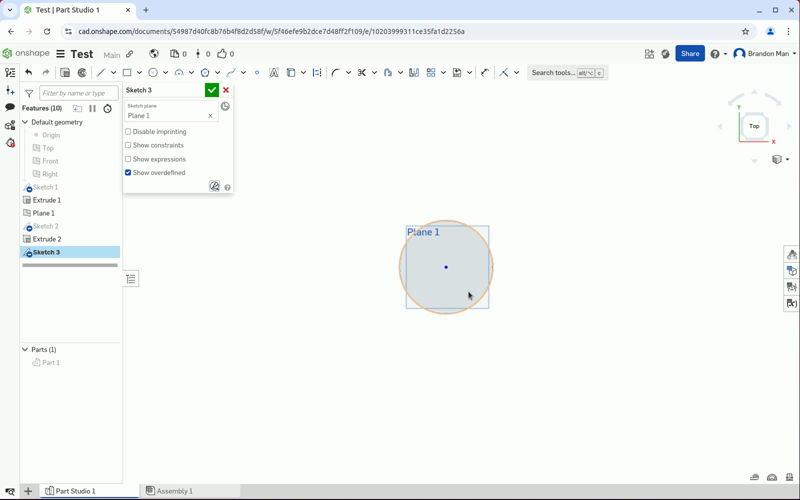
scroll(6)
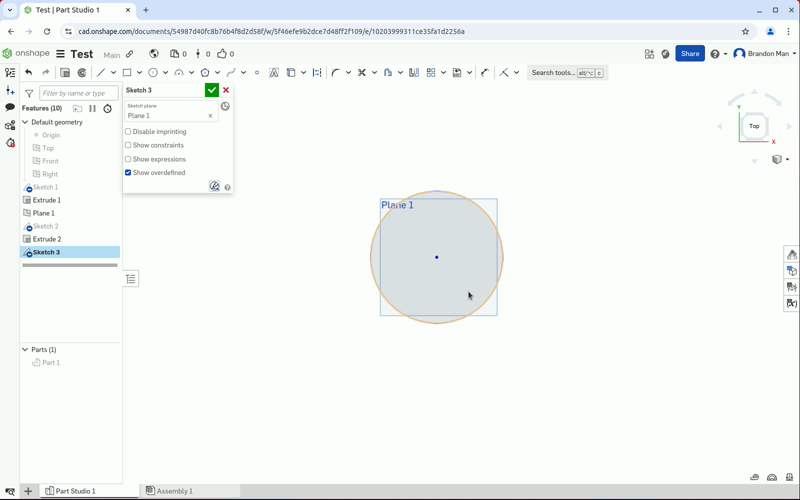
scroll(6)
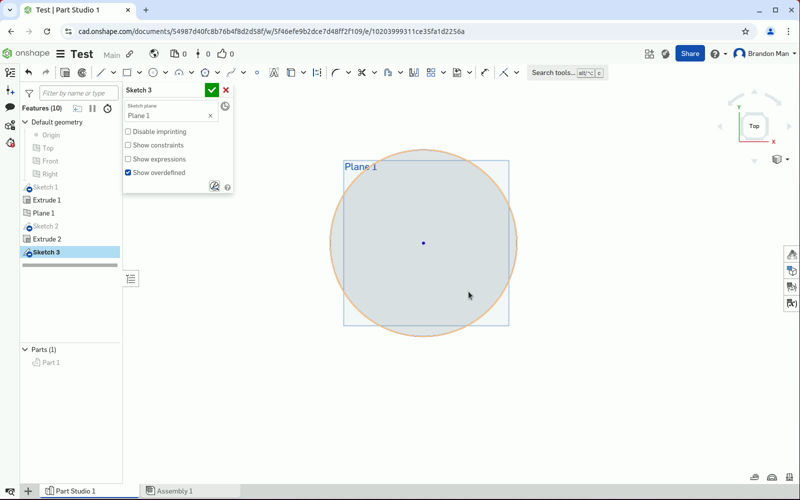
scroll(6)
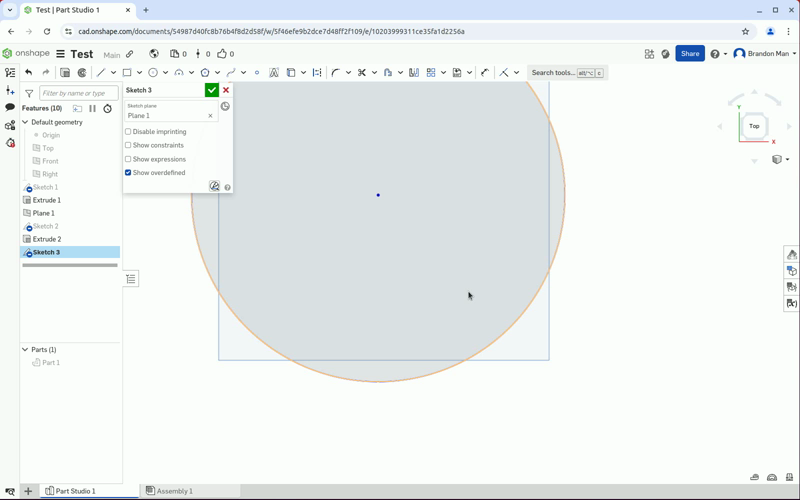
click(468, 291)
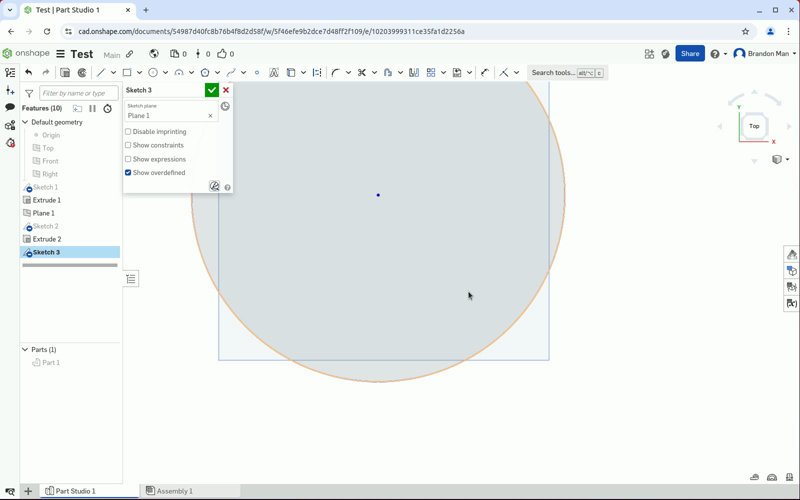
scroll(-6)
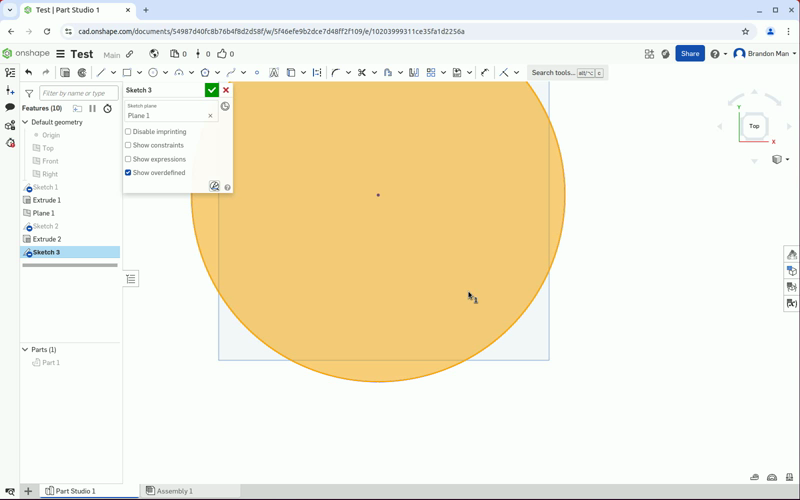
scroll(-6)
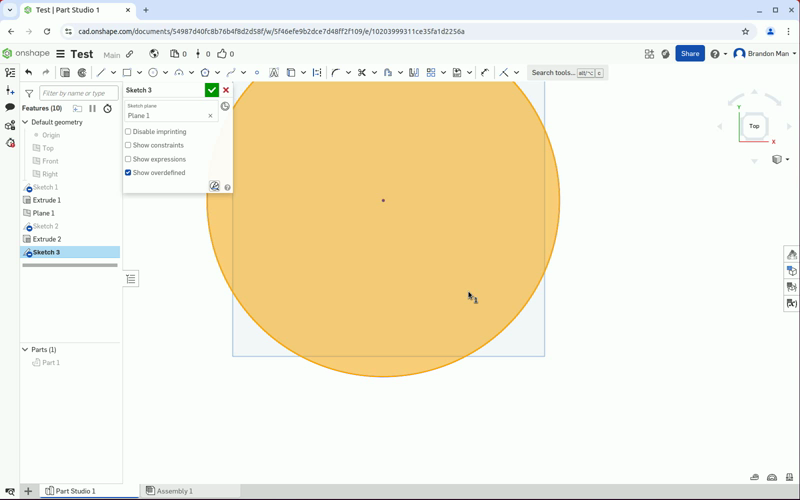
scroll(-6)
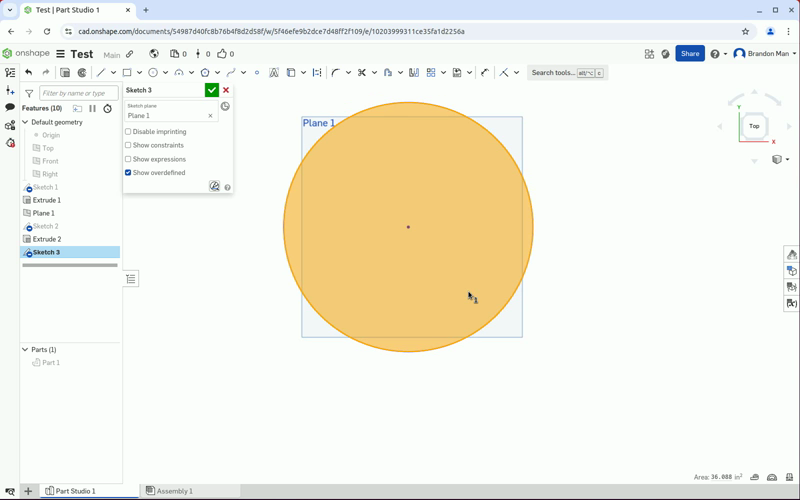
scroll(-6)
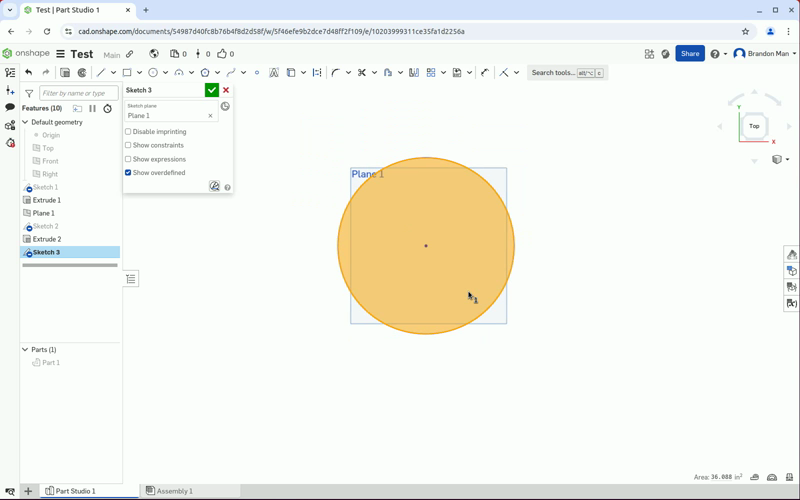
scroll(-6)
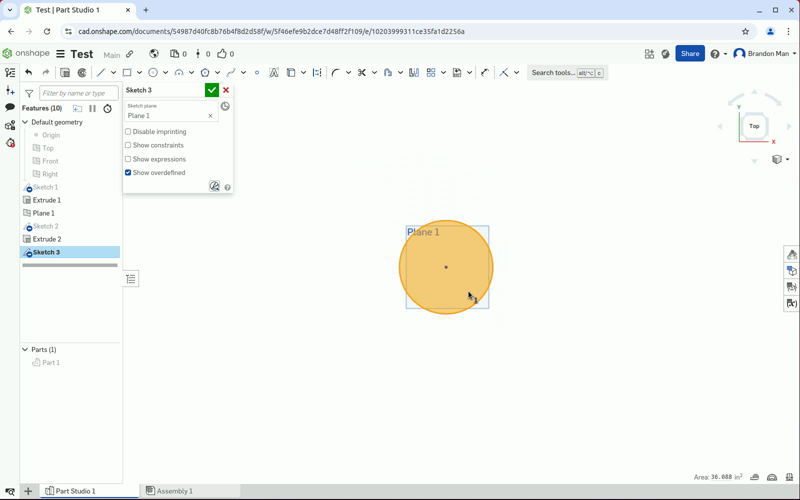
scroll(-6)
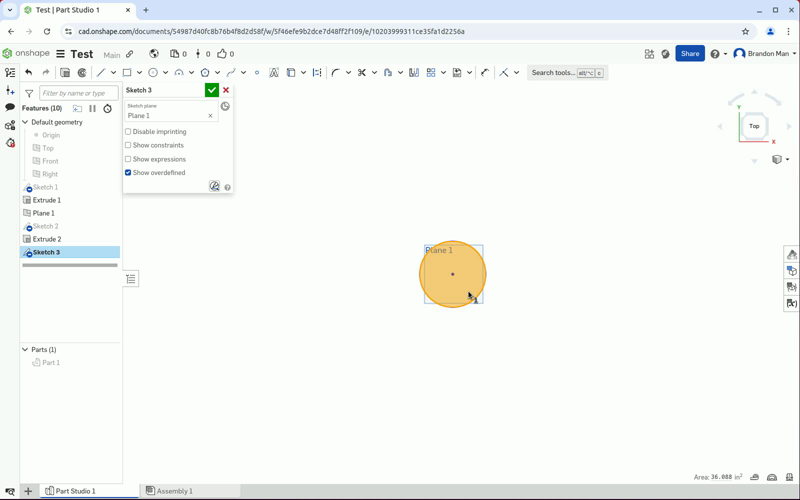
scroll(-6)
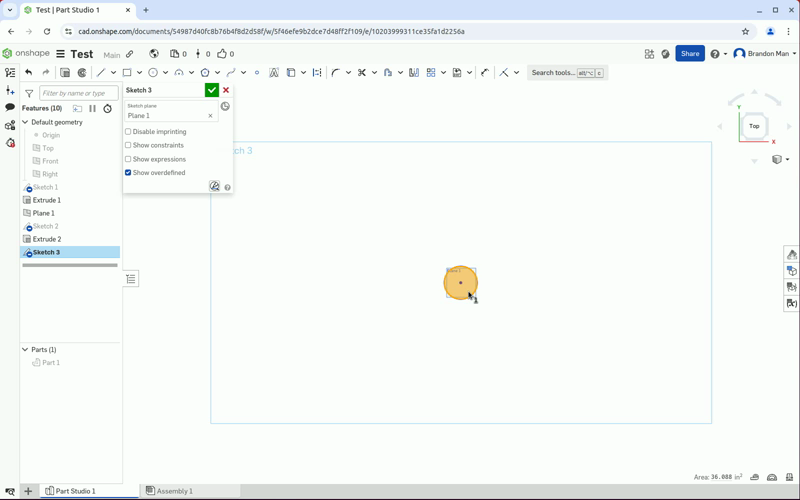
mouse_move(73, 352)
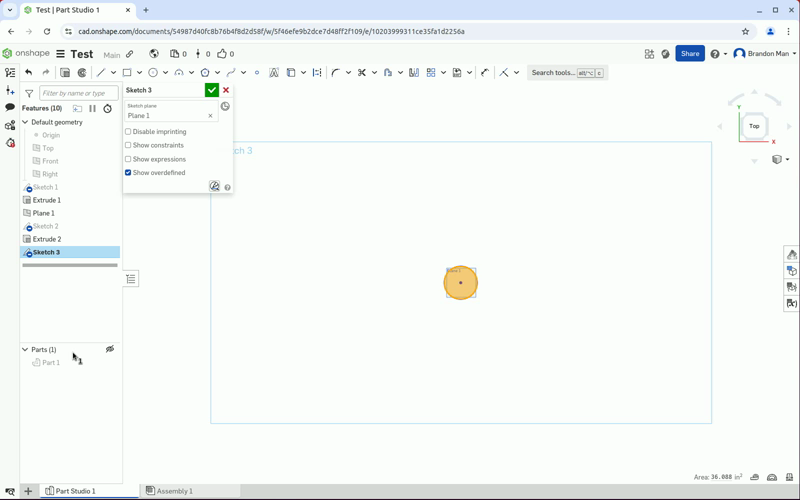
key(shift+y)
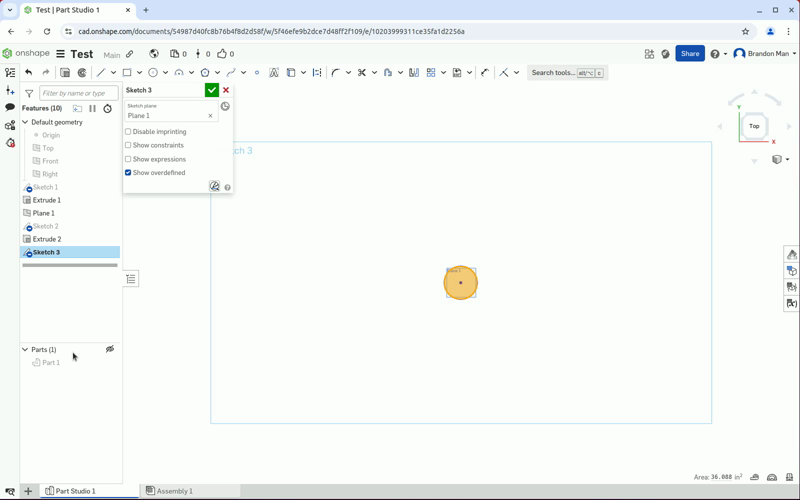
key(shift+e)
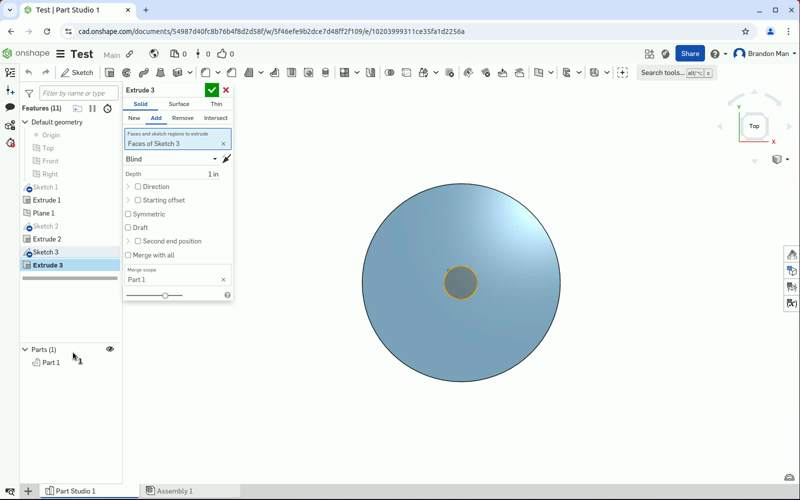
mouse_move(143, 106)
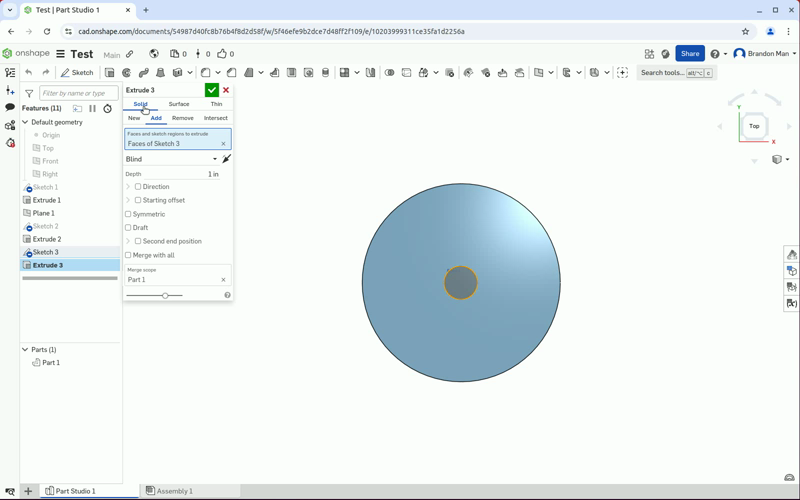
click(143, 106)
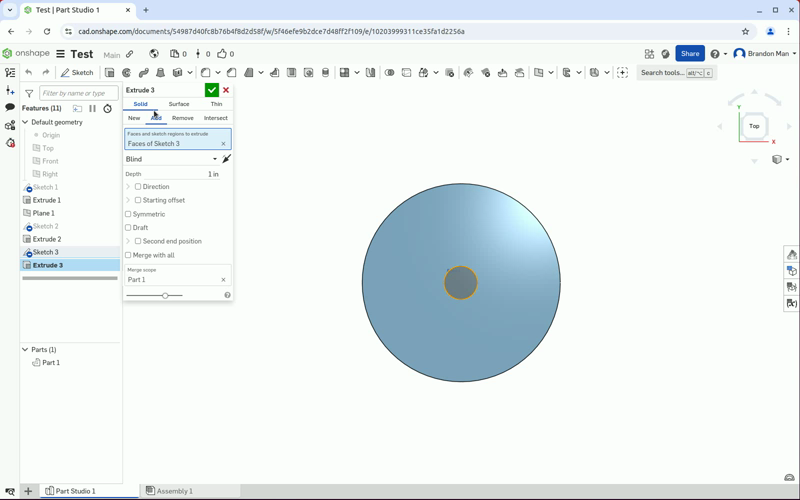
mouse_move(186, 120)
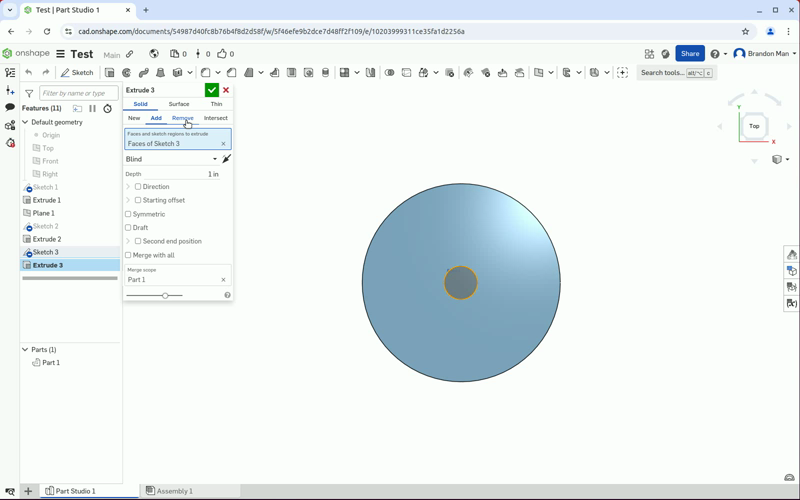
click(186, 120)
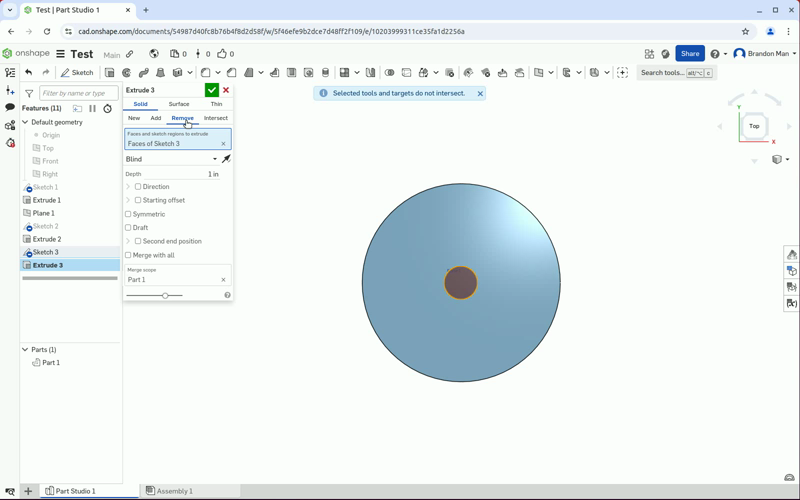
key(tab, 4)
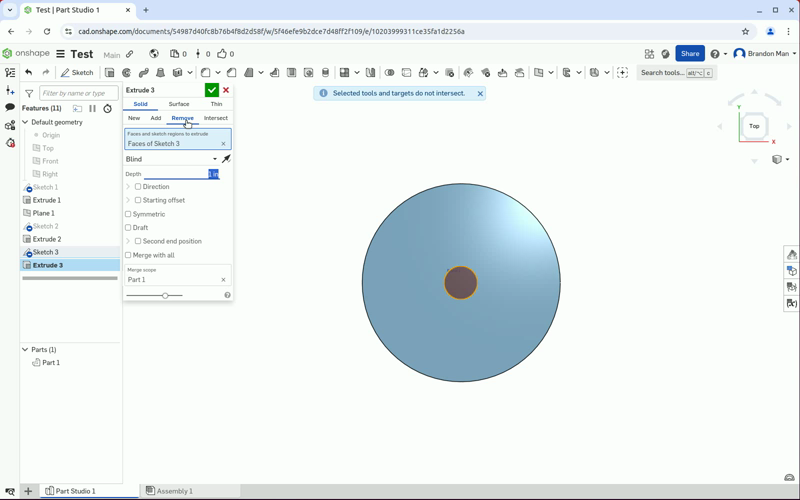
text(8.184)
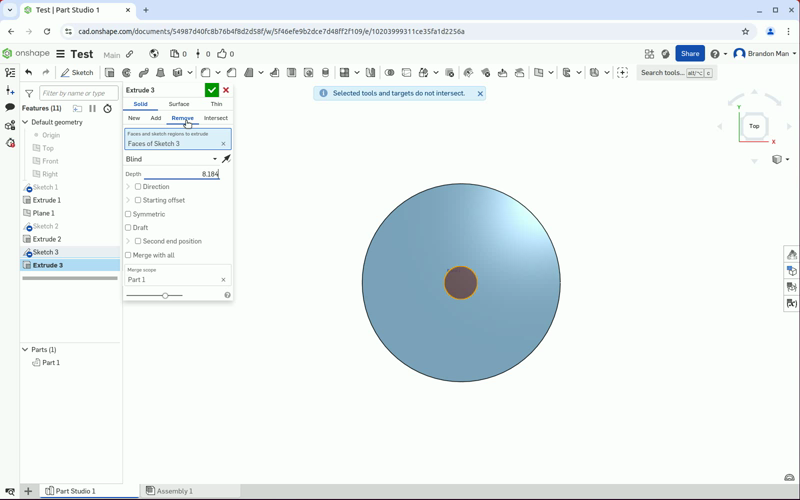
key(tab, 6)
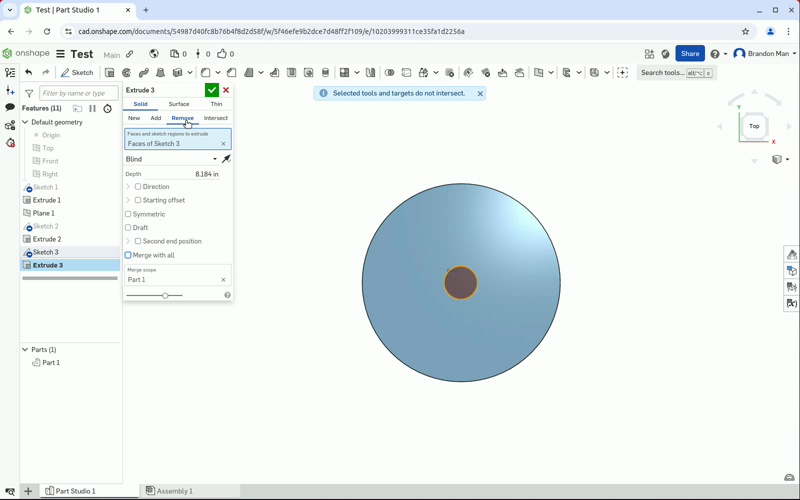
key(space)
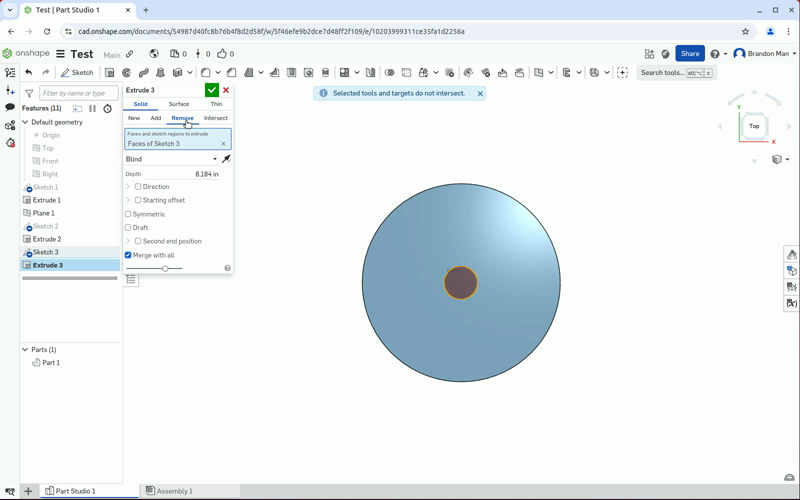
key(enter)
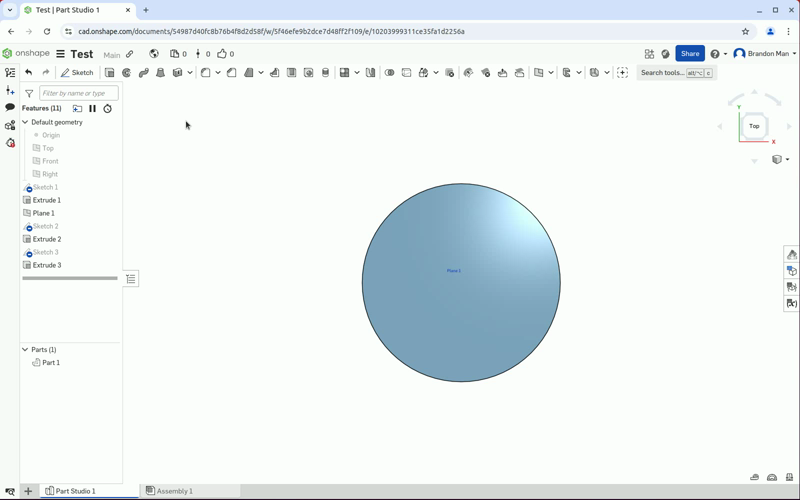
key(shift+h)
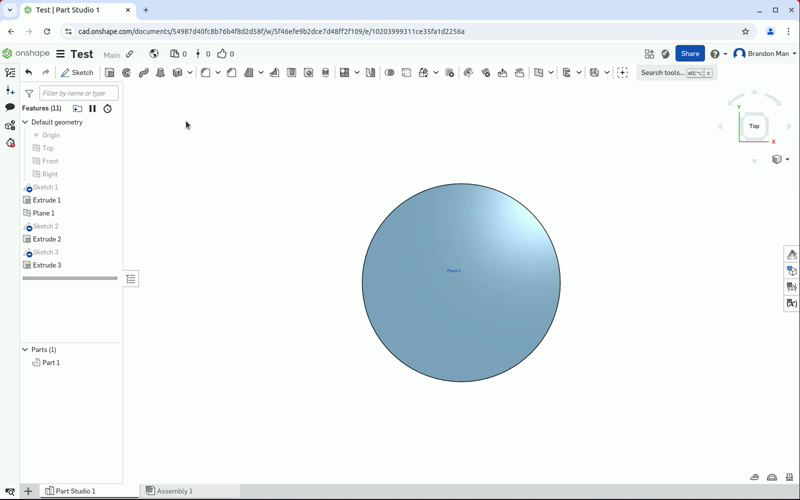
key(shift+h)
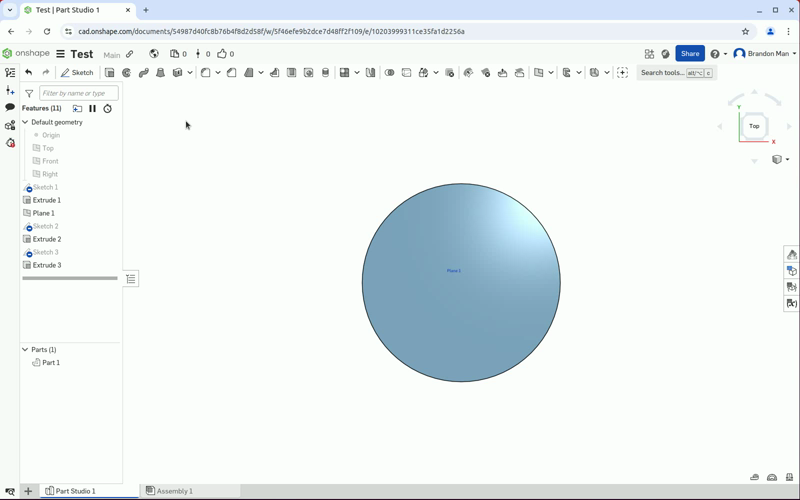
mouse_move(73, 189)
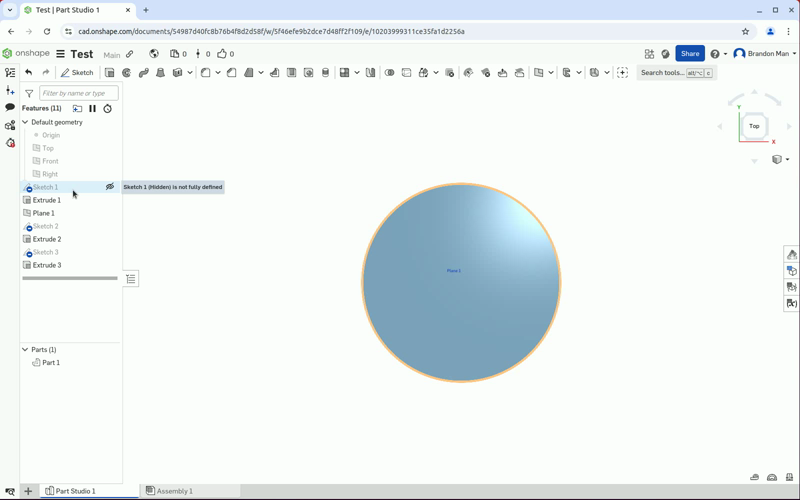
click(73, 189)
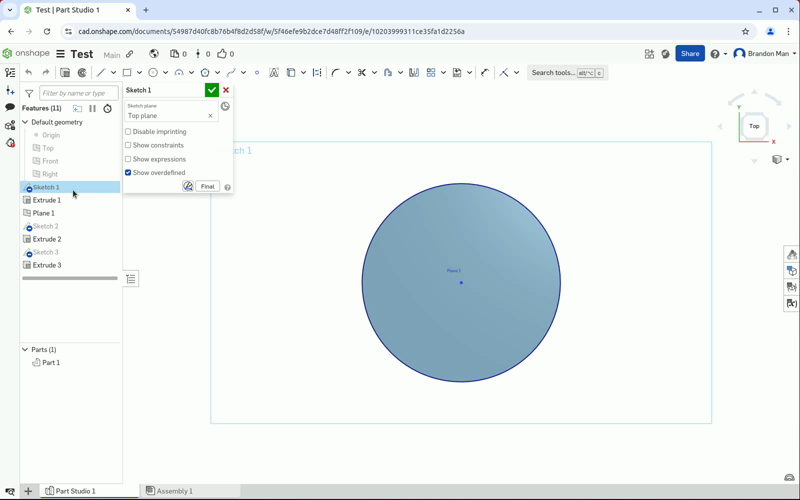
mouse_move(229, 92)
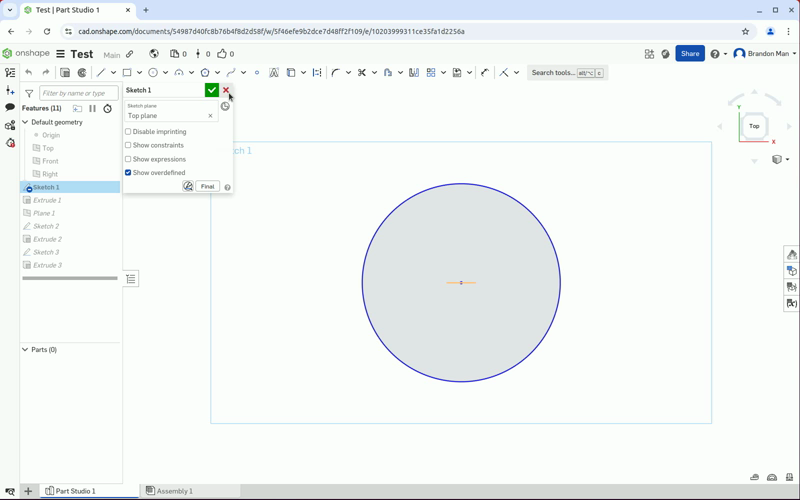
click(229, 92)
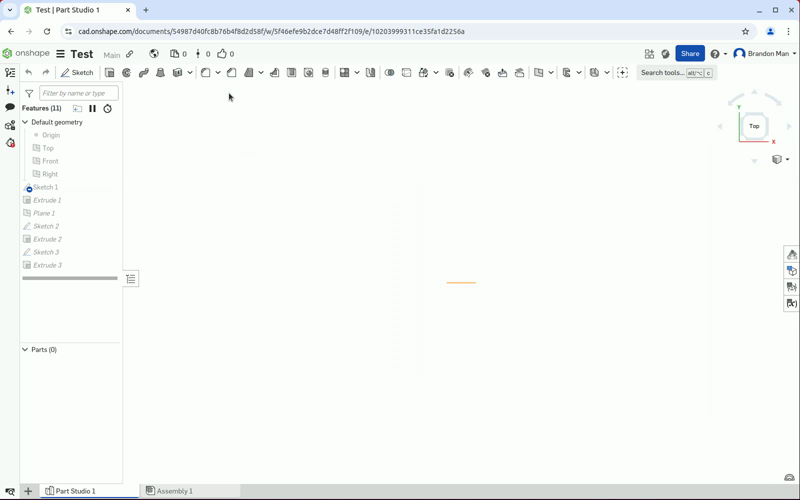
key(shift+s)
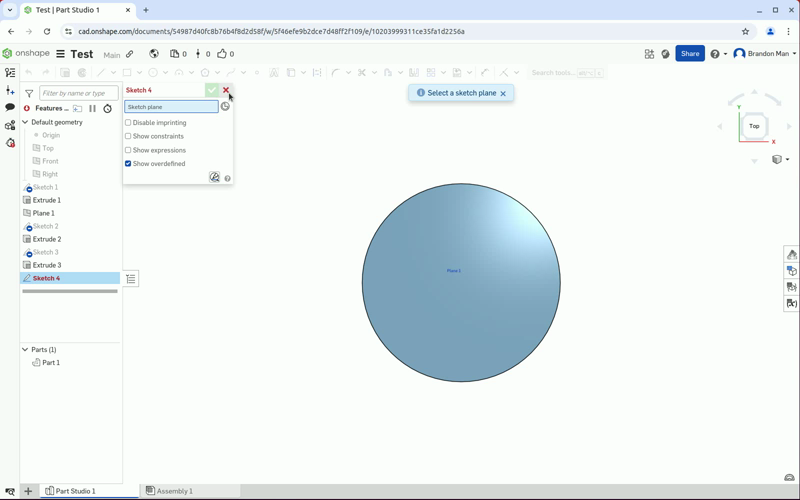
mouse_move(73, 215)
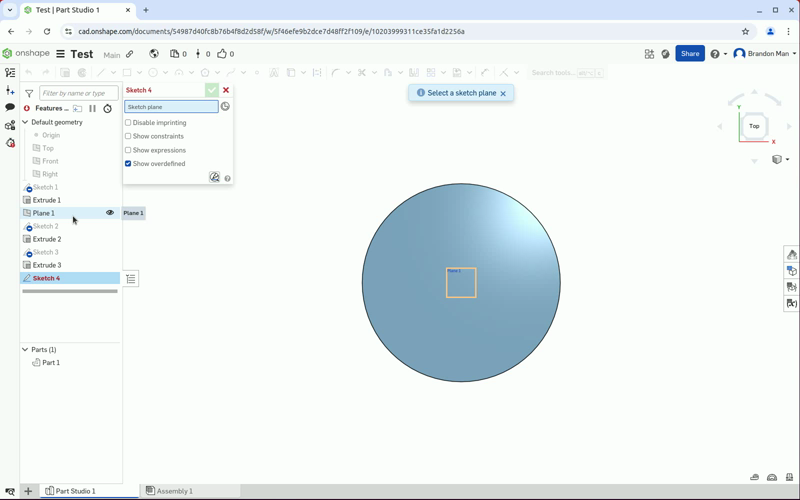
click(73, 215)
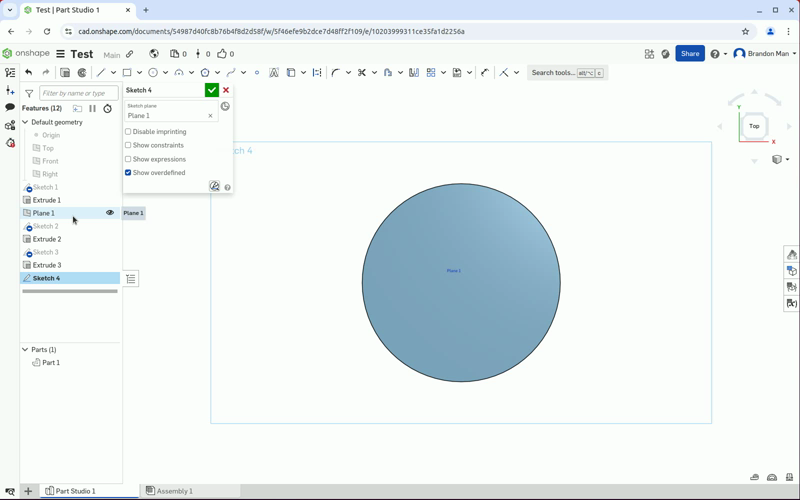
mouse_move(73, 352)
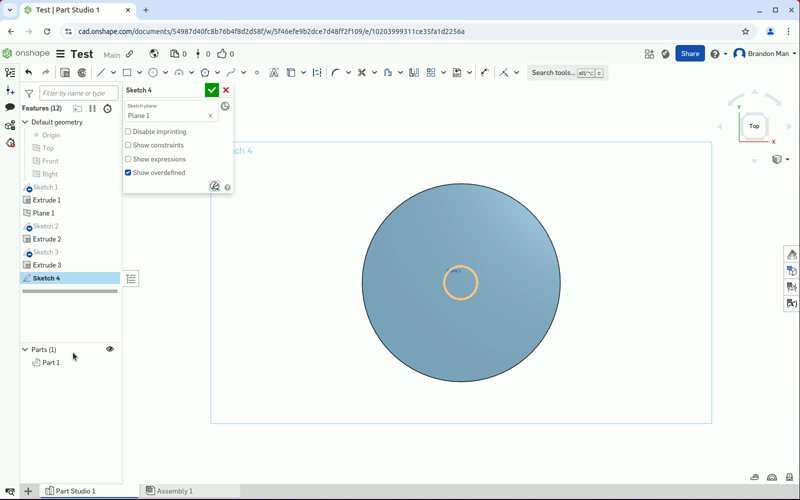
key(y)
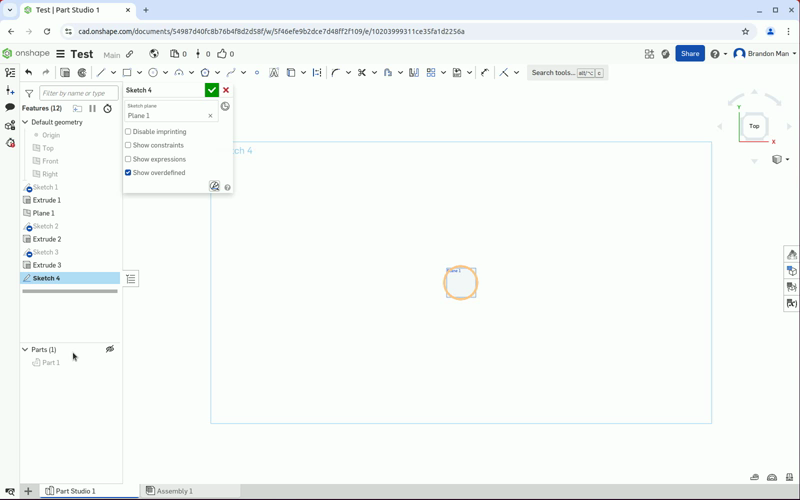
key(c)
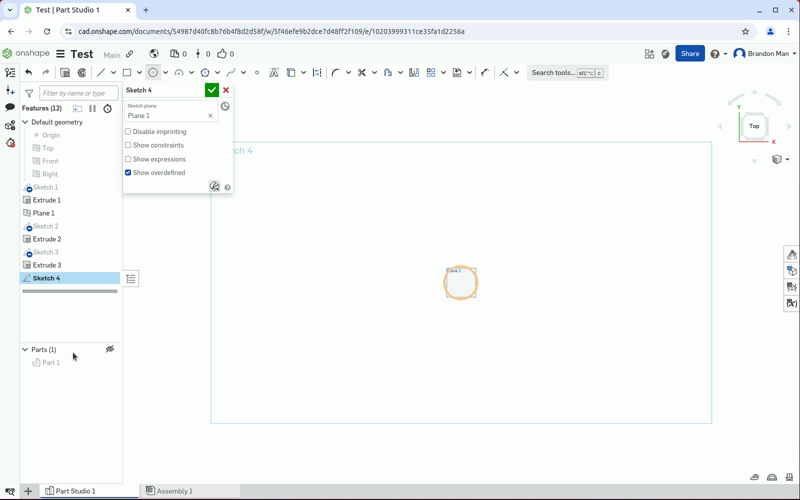
key_down(shift)
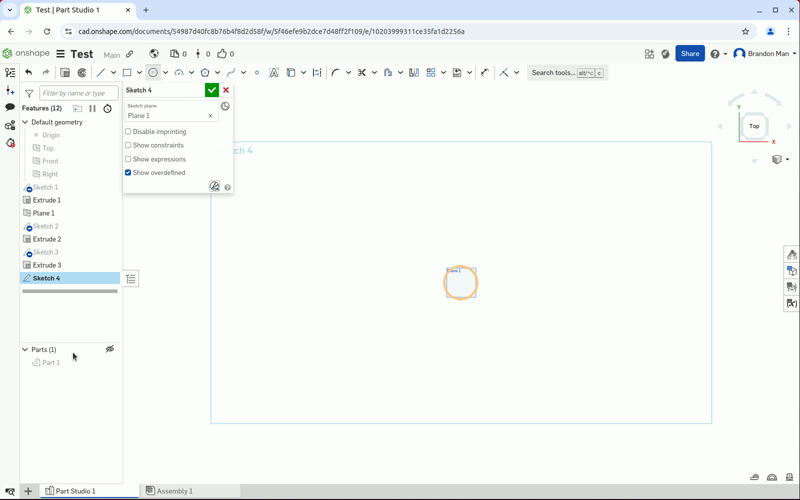
mouse_move(461, 282)
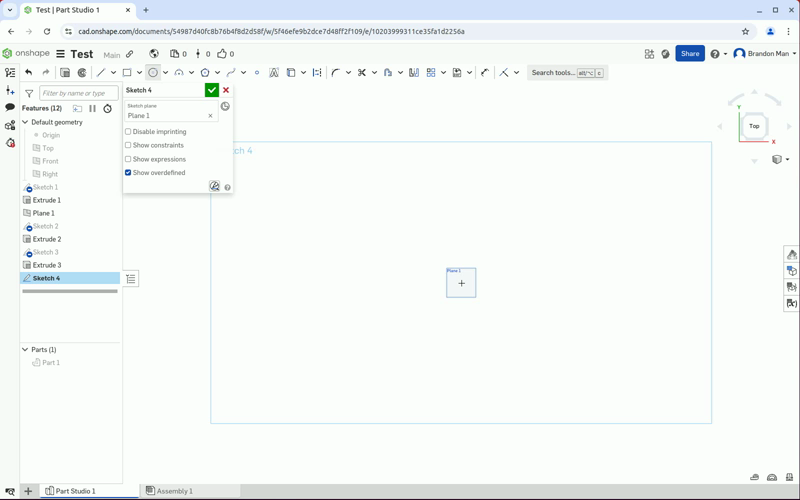
click(461, 282)
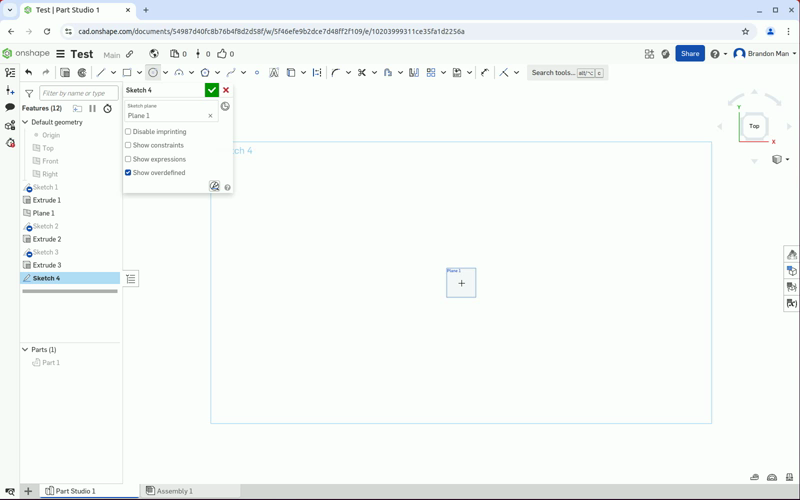
key_up(shift)
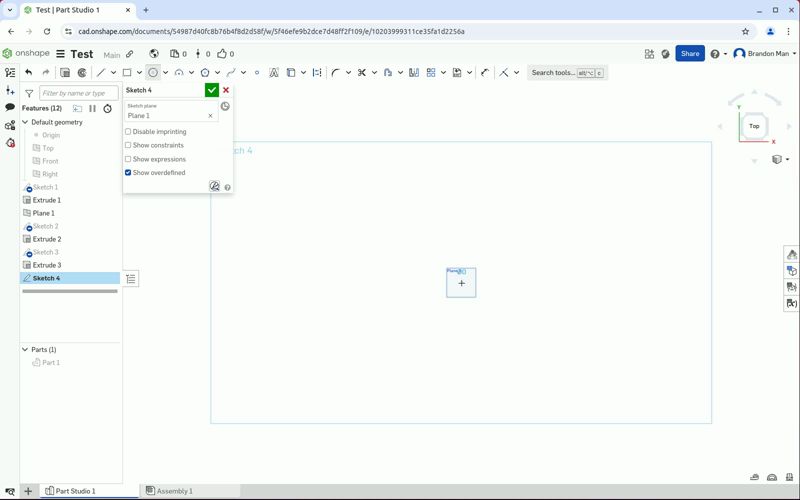
mouse_move(570, 282)
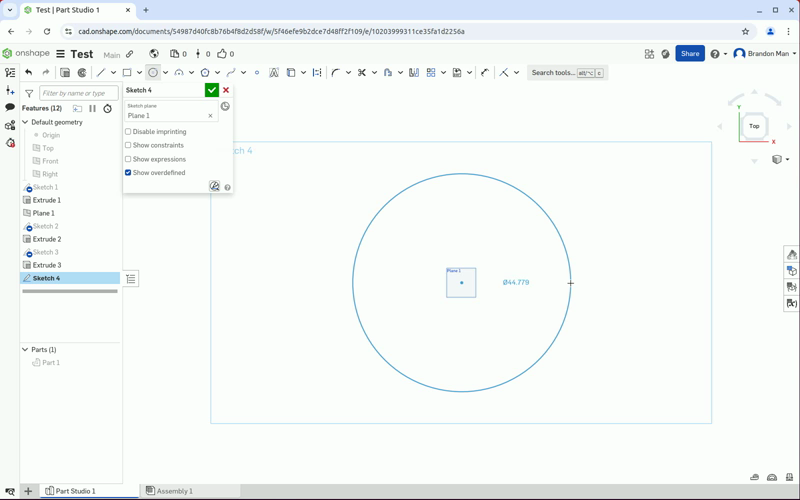
click(570, 282)
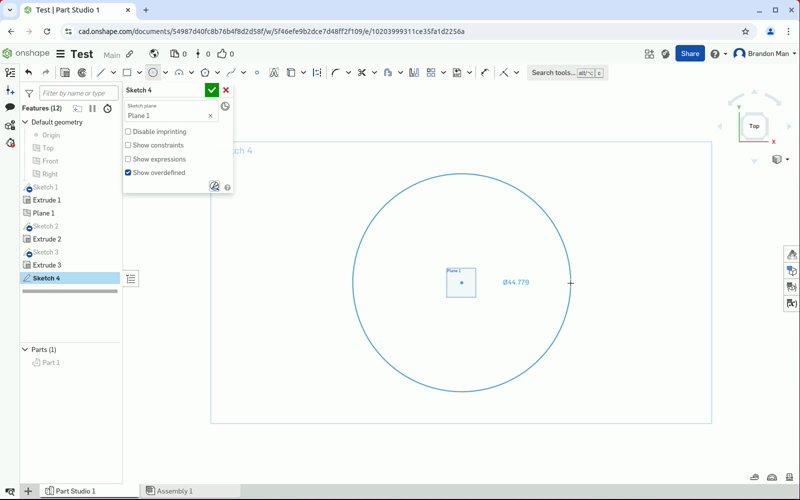
key(esc)
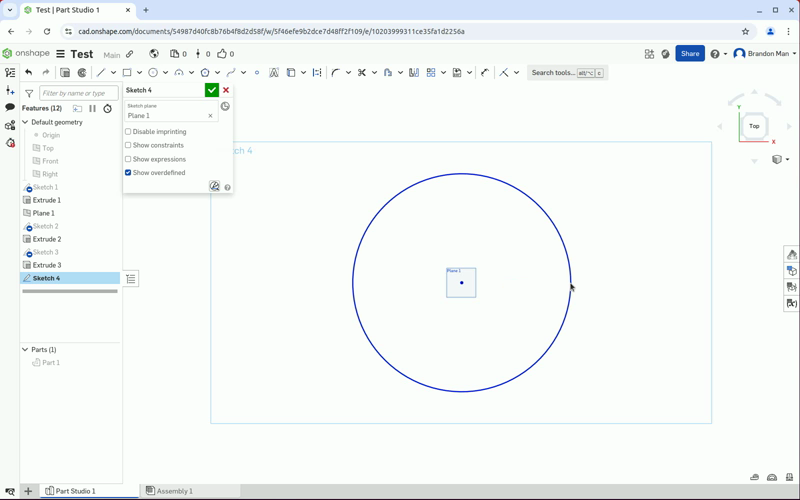
key(c)
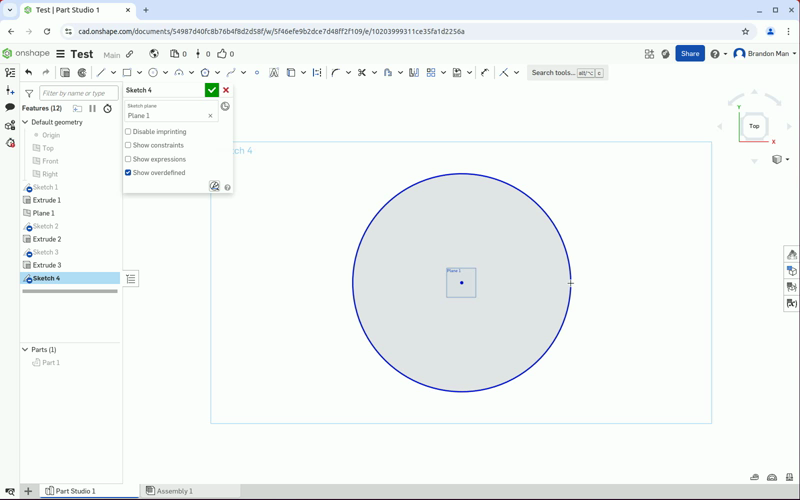
key_down(shift)
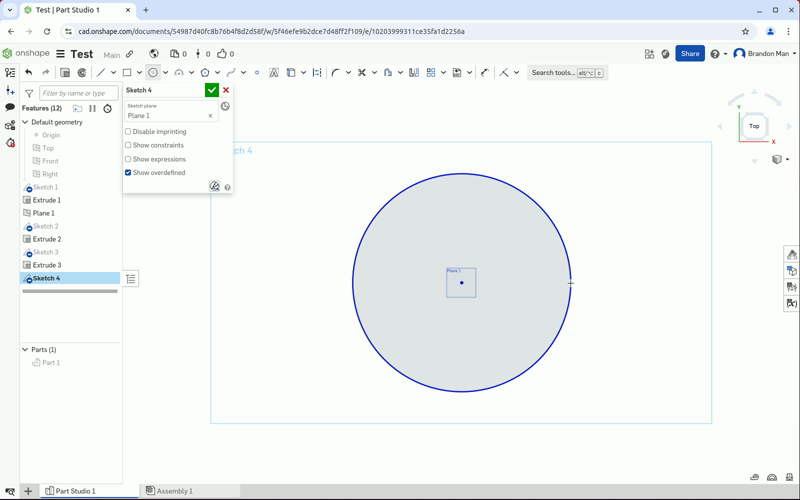
mouse_move(461, 282)
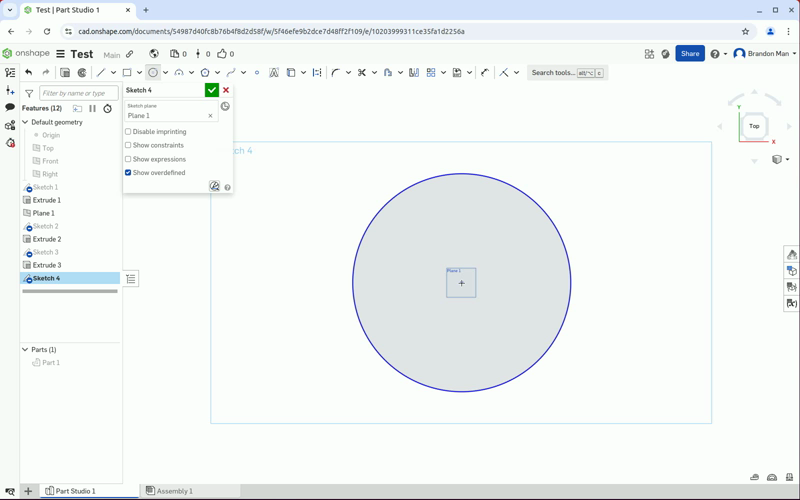
click(461, 282)
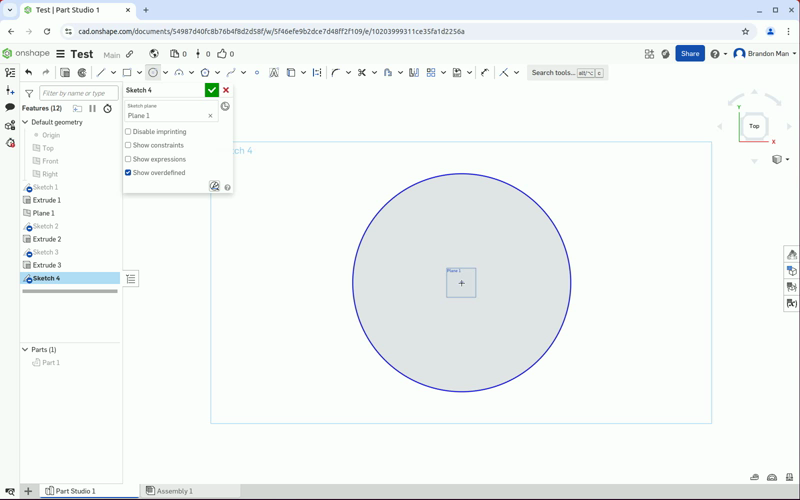
key_up(shift)
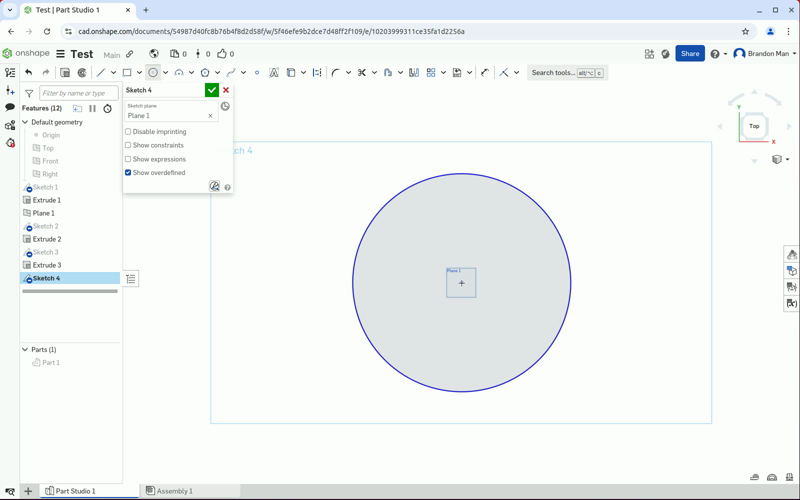
mouse_move(477, 282)
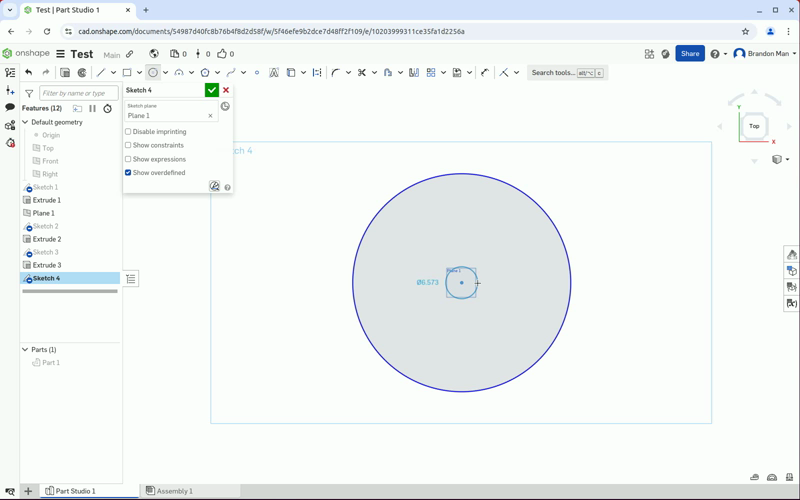
click(477, 282)
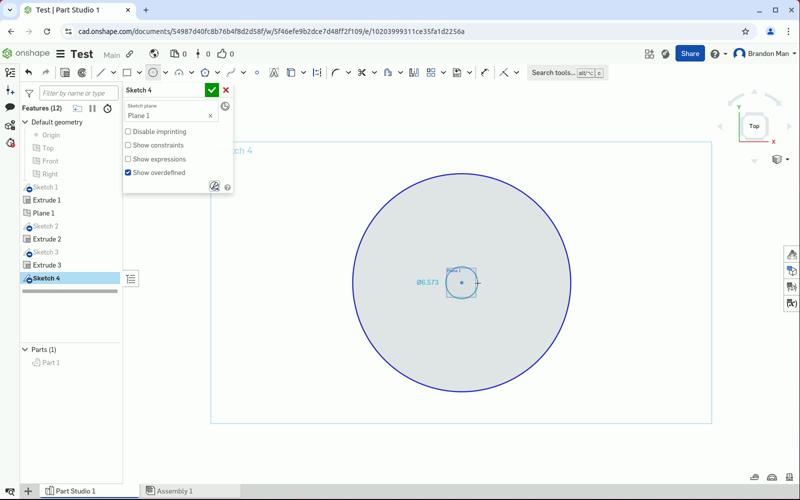
key(esc)
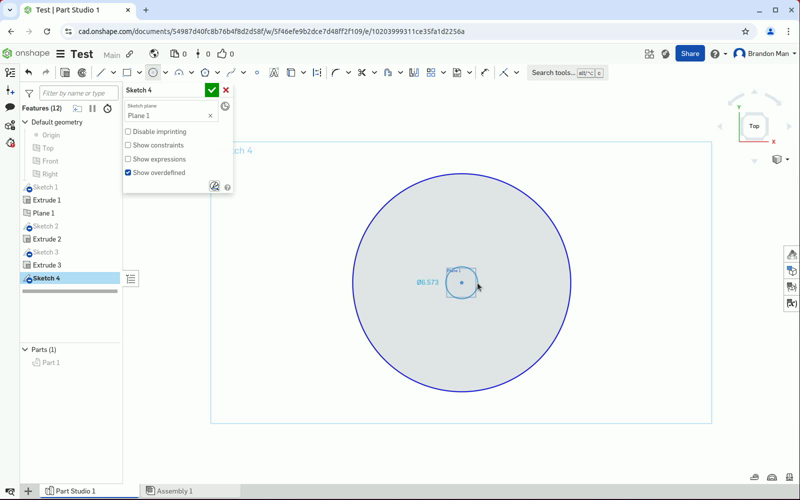
mouse_move(521, 290)
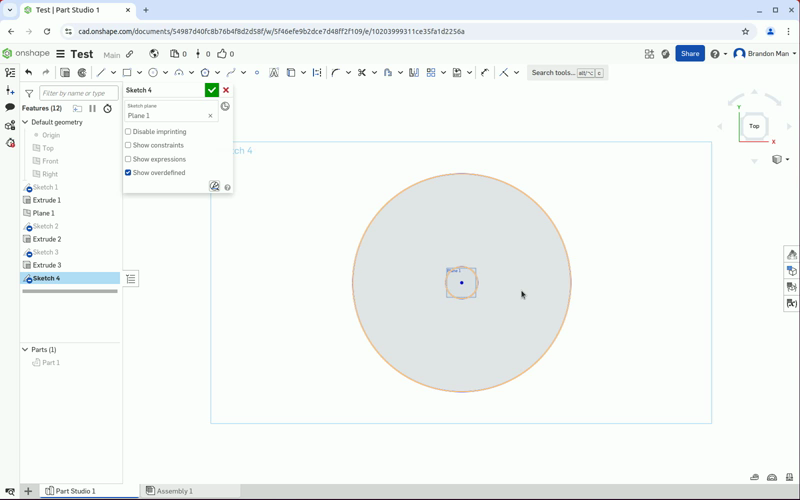
click(521, 290)
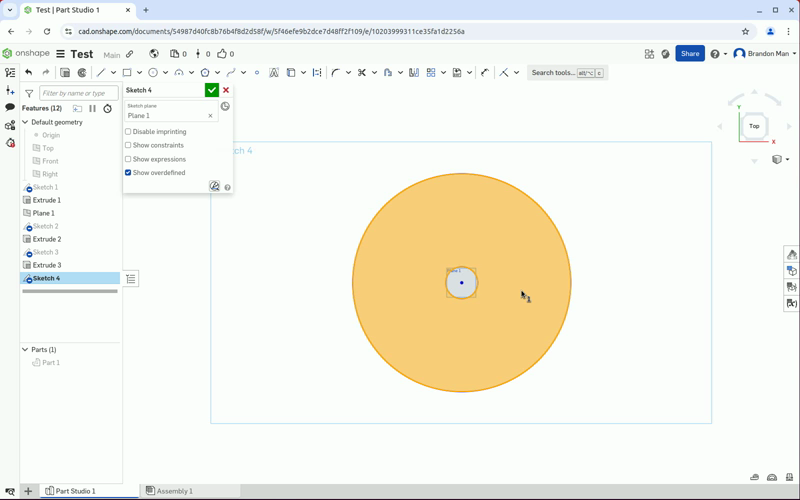
mouse_move(73, 352)
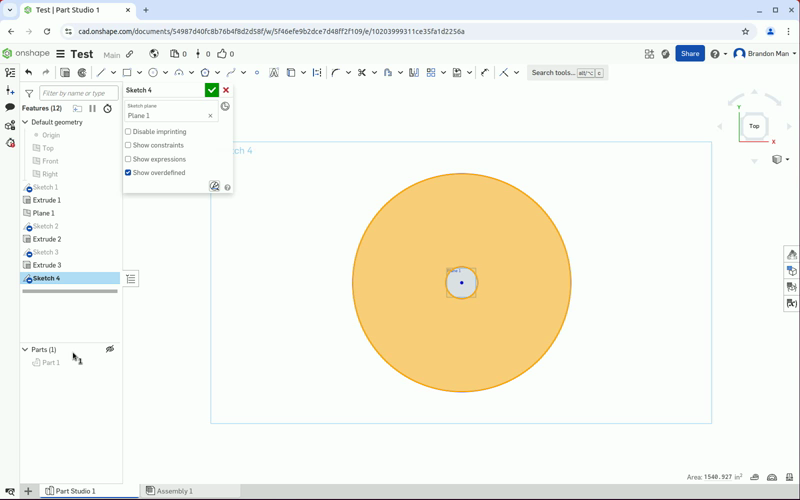
key(shift+y)
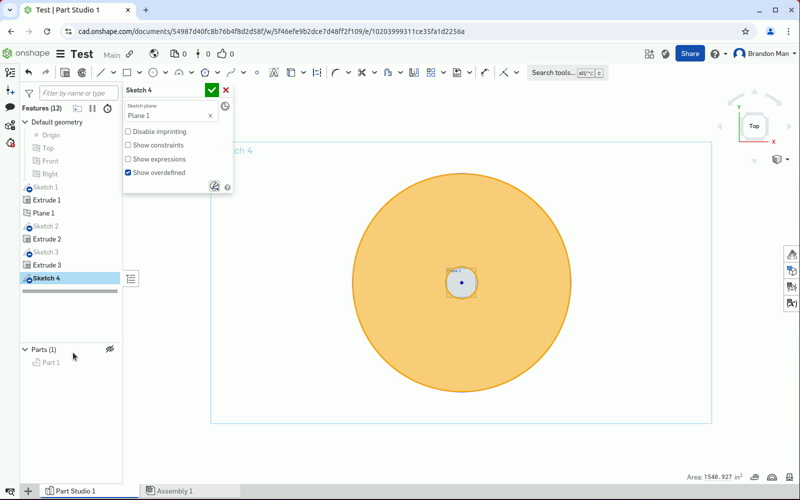
key(shift+e)
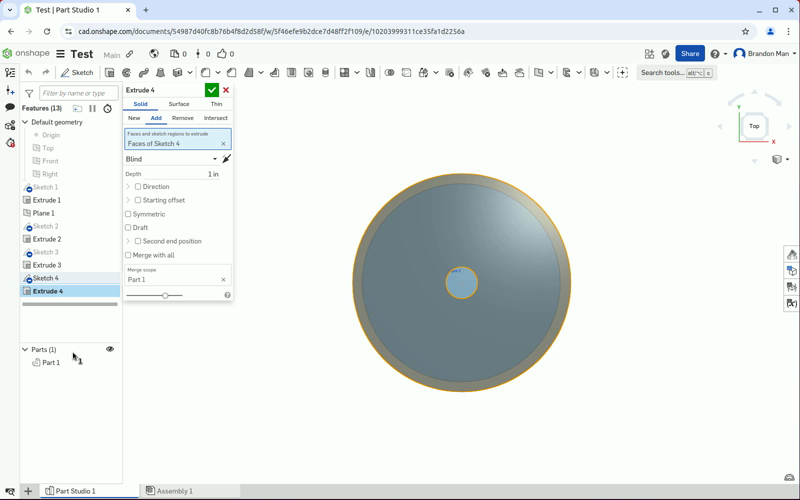
mouse_move(143, 106)
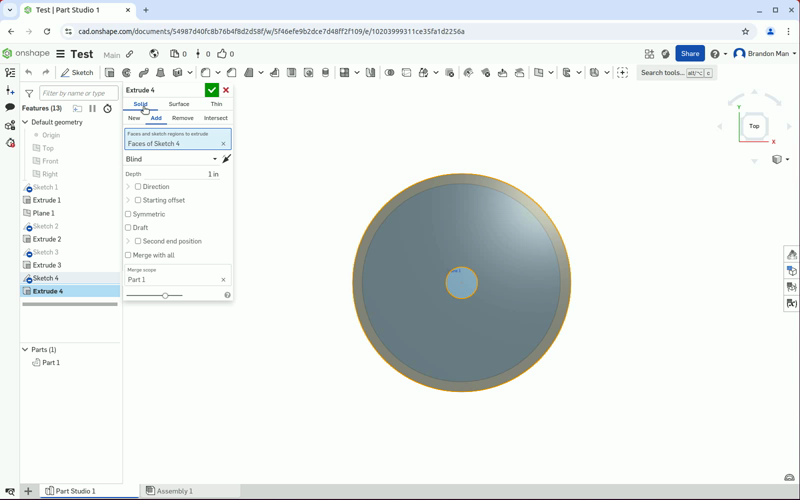
click(143, 106)
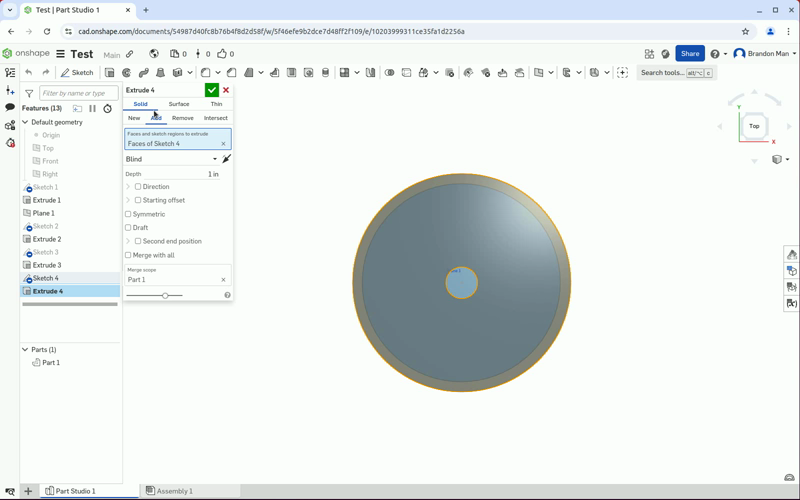
mouse_move(186, 120)
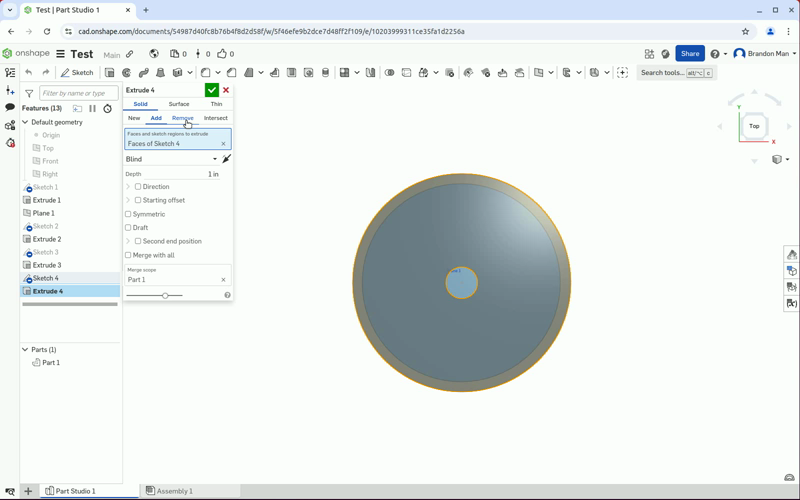
click(186, 120)
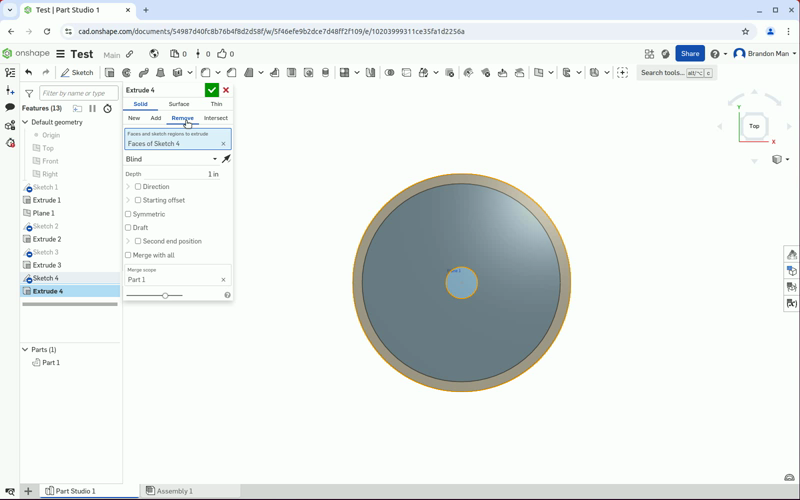
key(tab, 4)
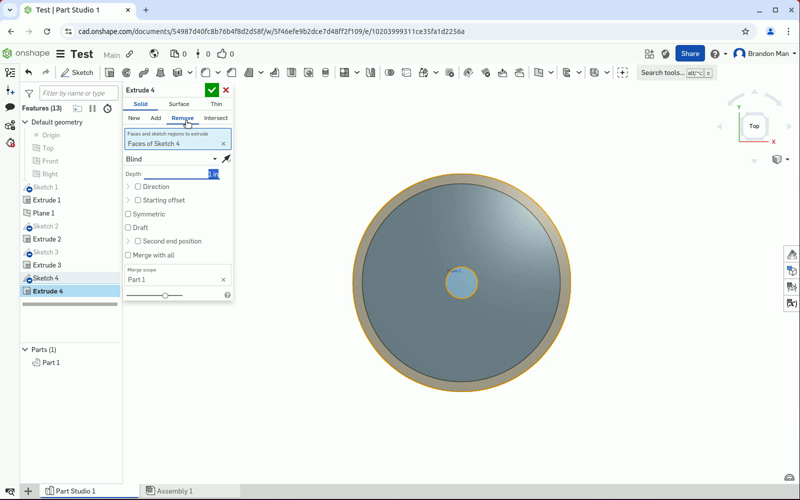
text(8.184)
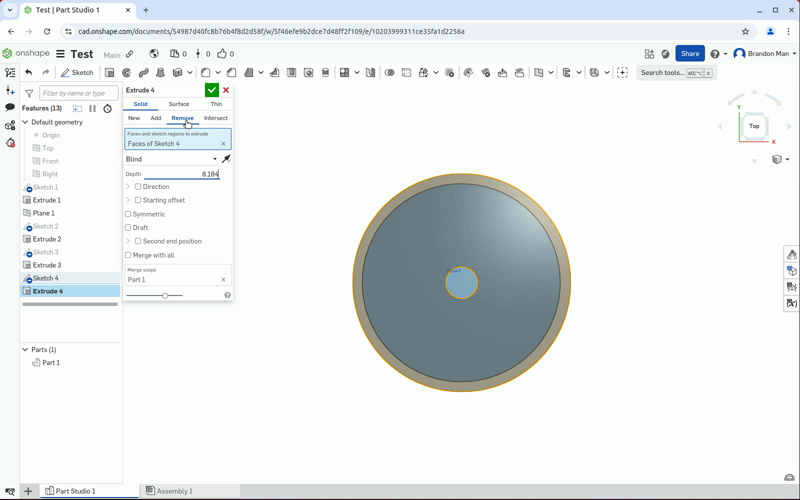
key(tab, 6)
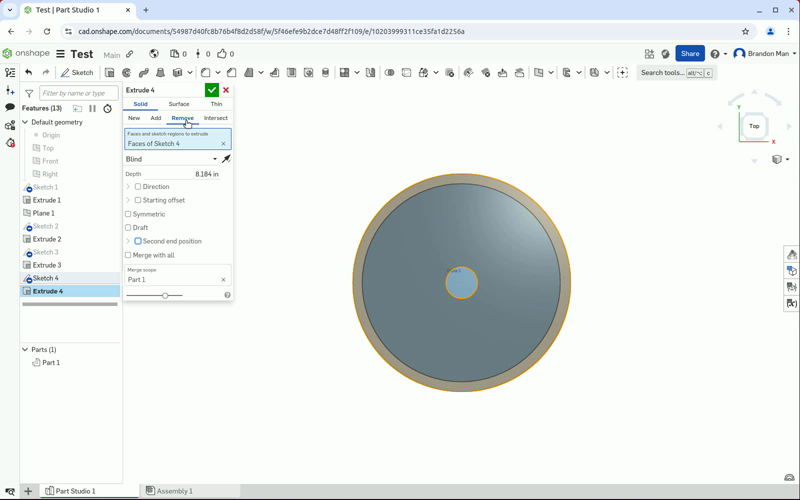
key(space)
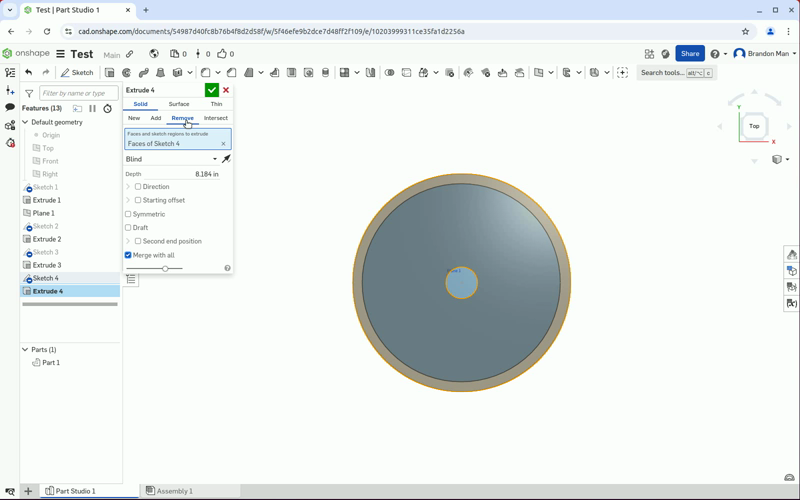
key(enter)
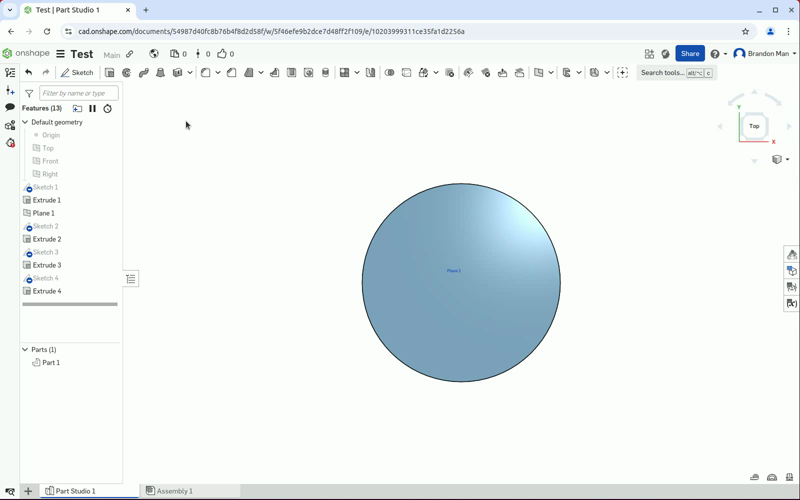
key(shift+h)
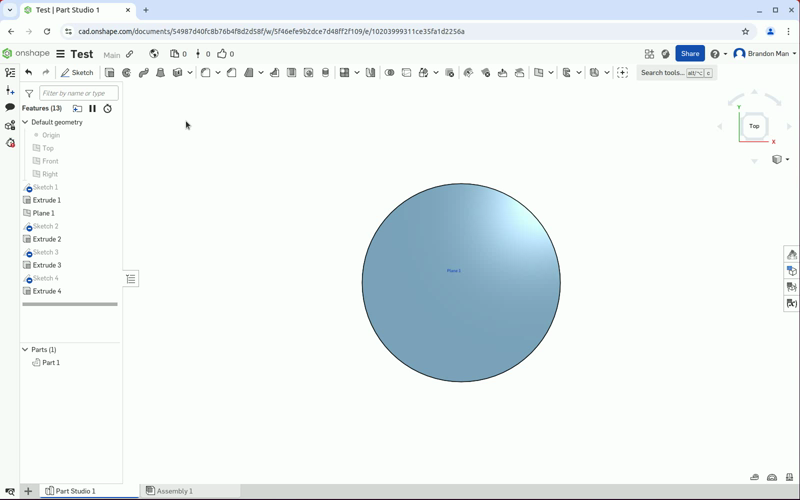
key(shift+h)
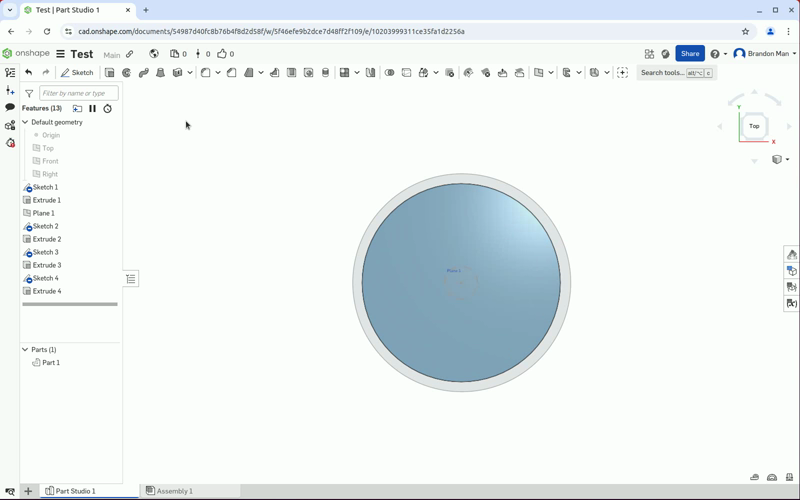
key(shift+7)
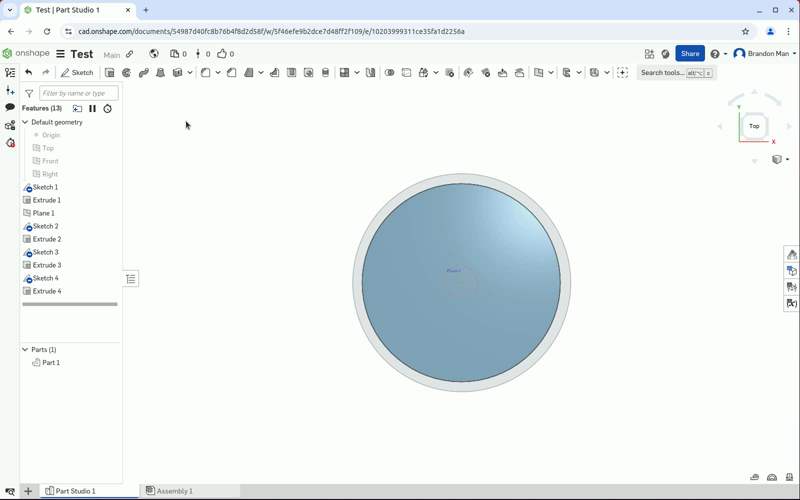
key(up, 3)
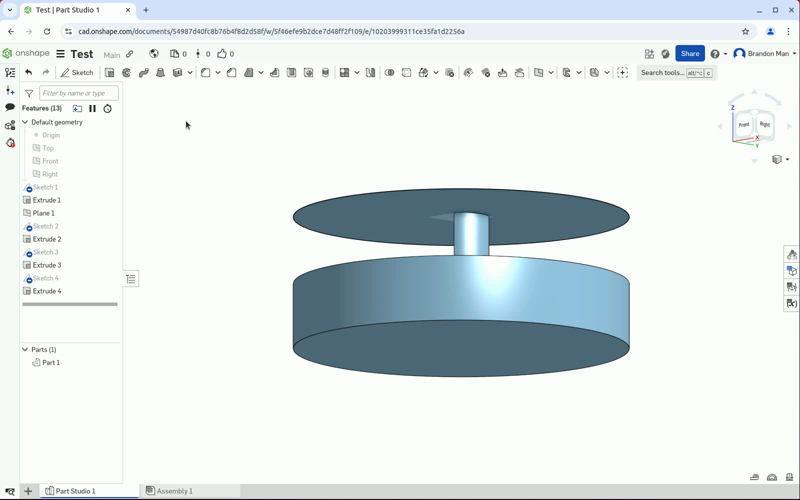
key(left, 3)
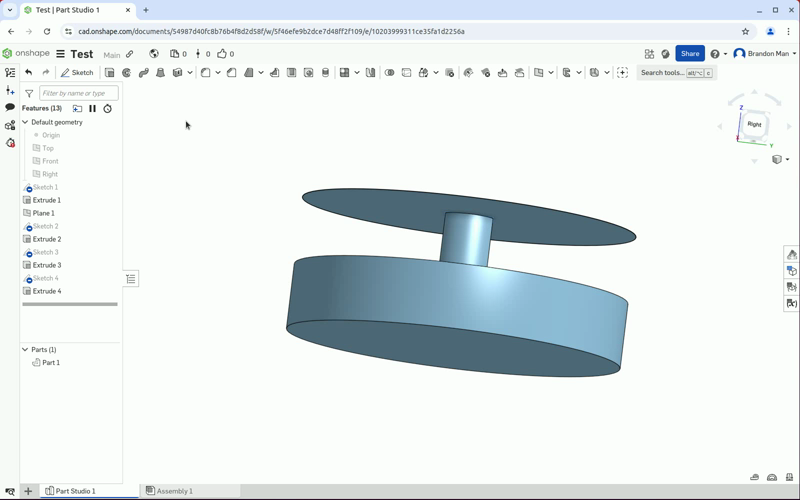
key(right, 3)
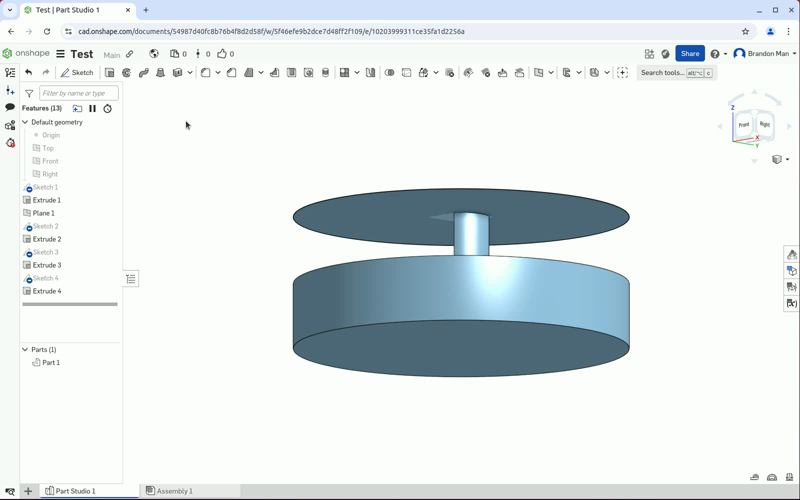
key(down, 3)
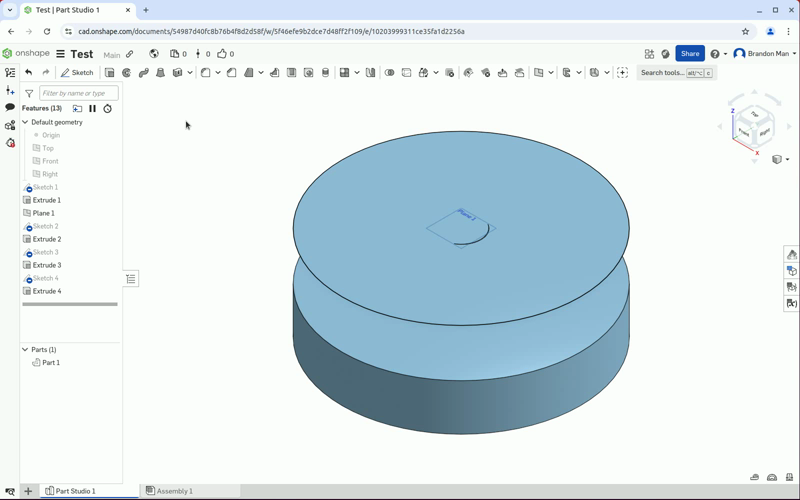
mouse_move(73, 189)
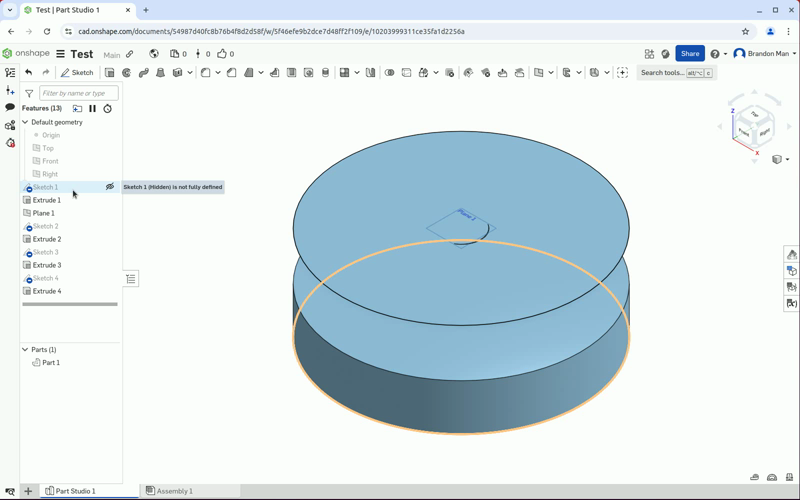
click(73, 189)